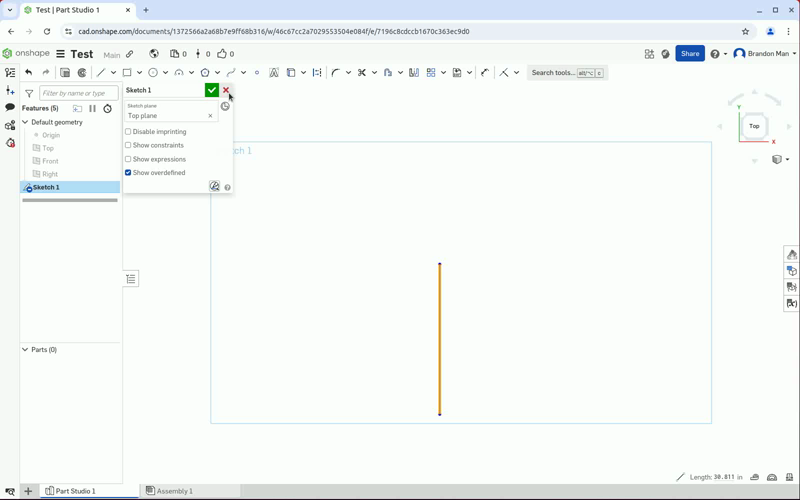
key(shift+h)
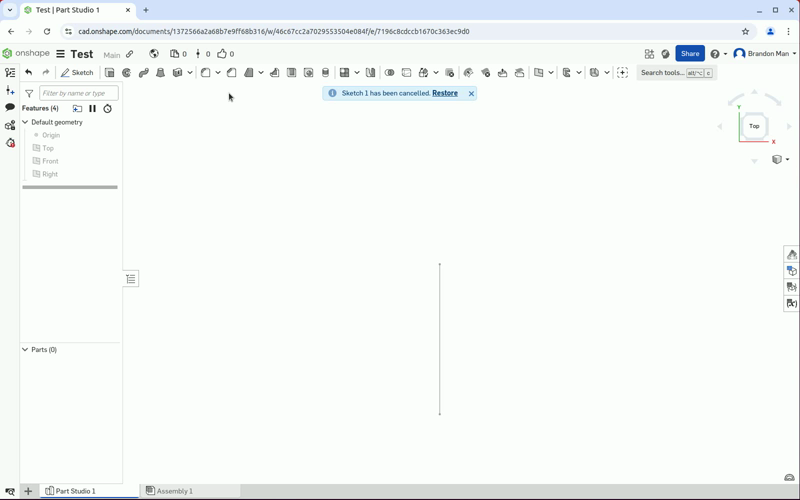
mouse_move(73, 352)
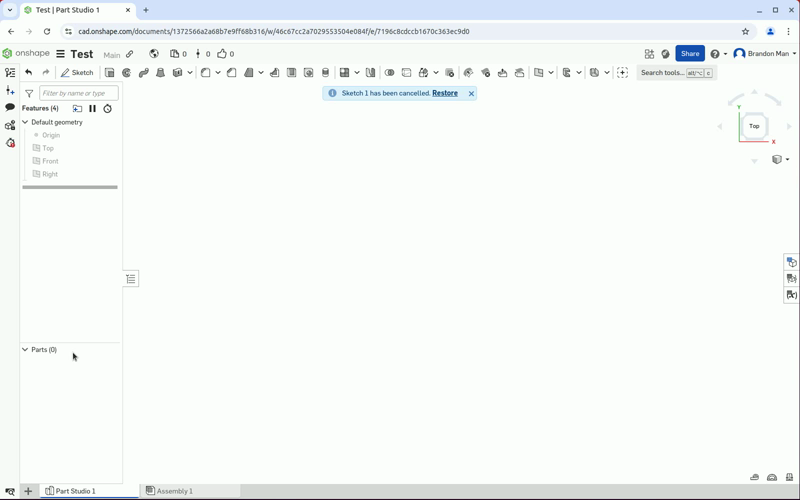
key(y)
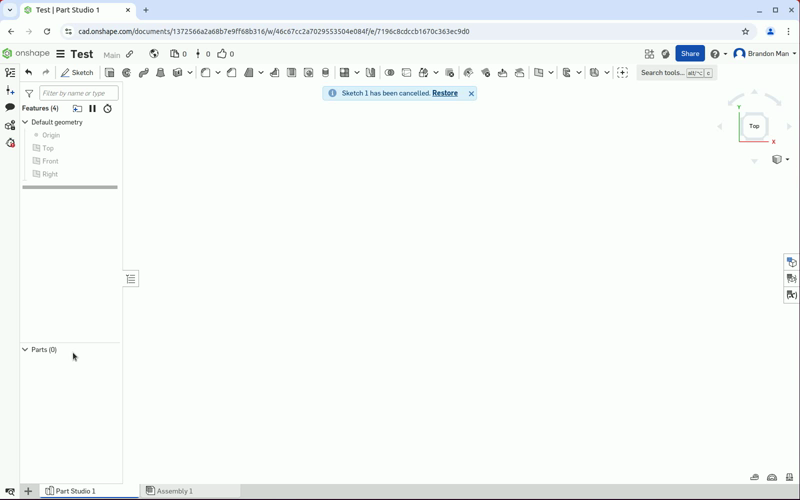
key(shift+p)
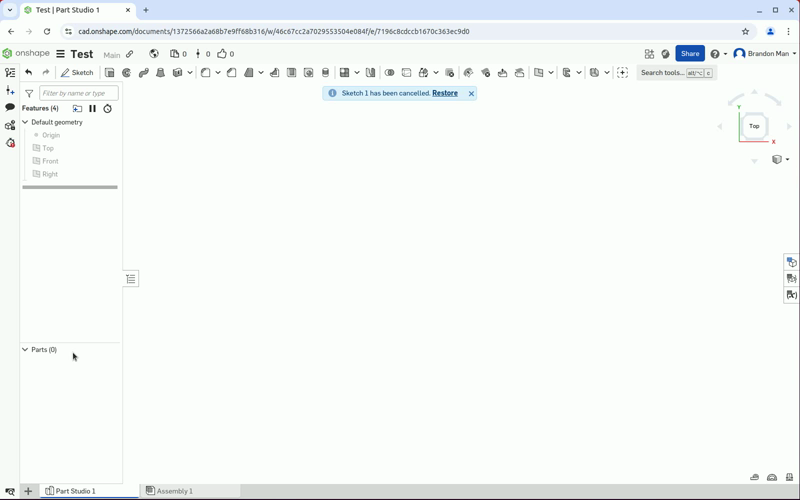
key(space)
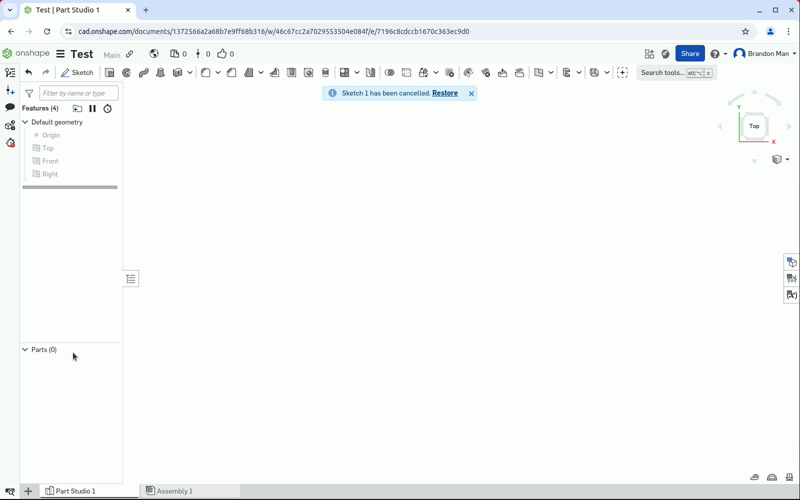
key_down(shift)
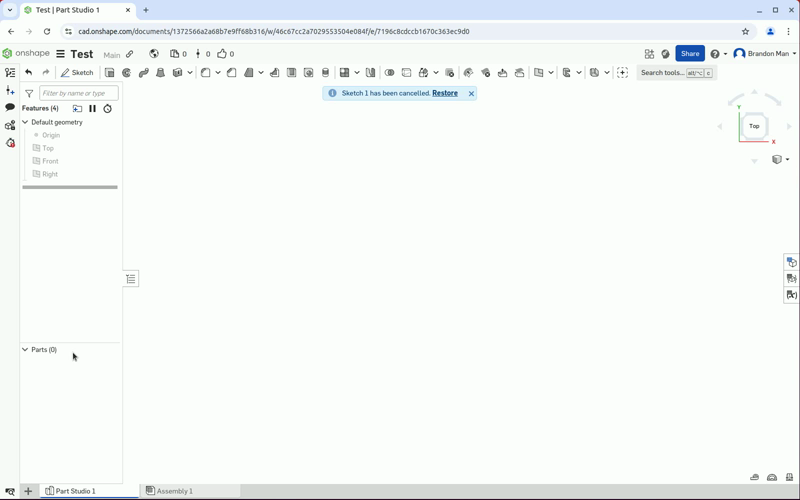
key(up)
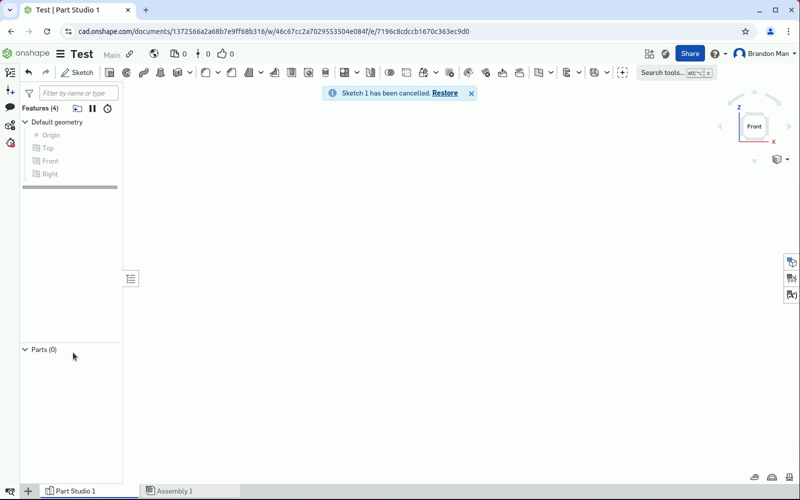
key_up(shift)
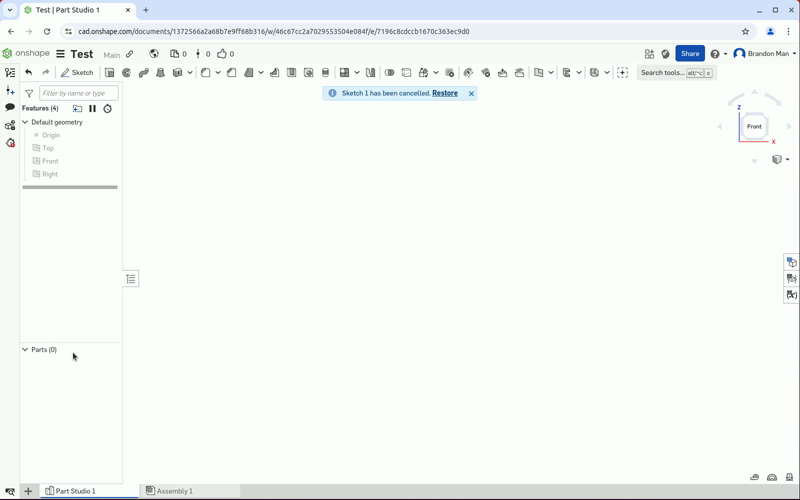
mouse_move(73, 352)
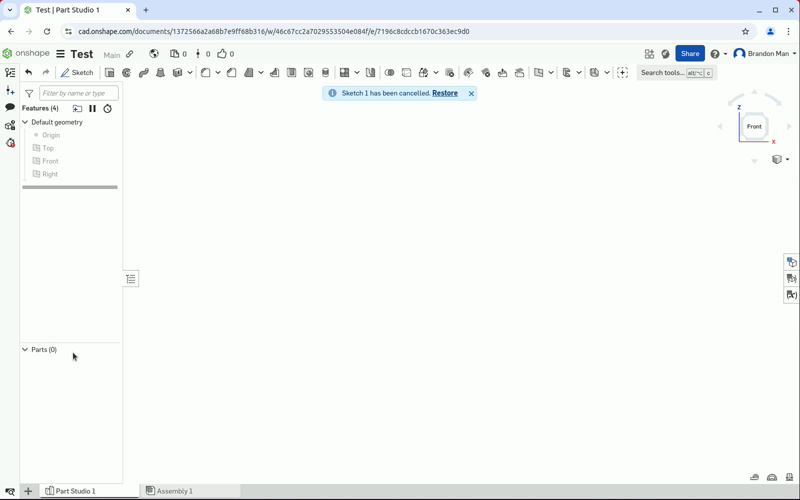
key(shift+y)
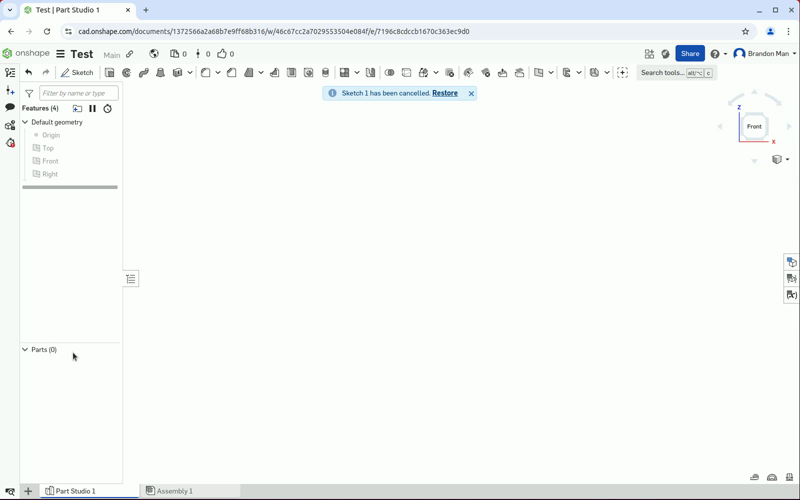
key(shift+s)
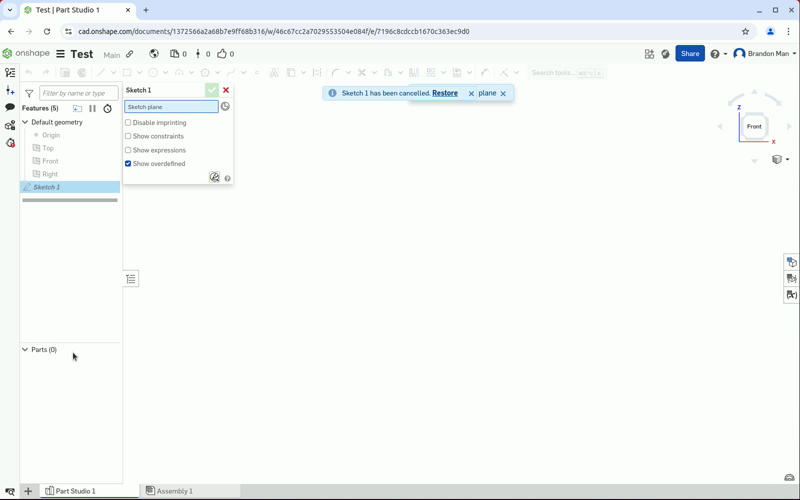
mouse_move(73, 163)
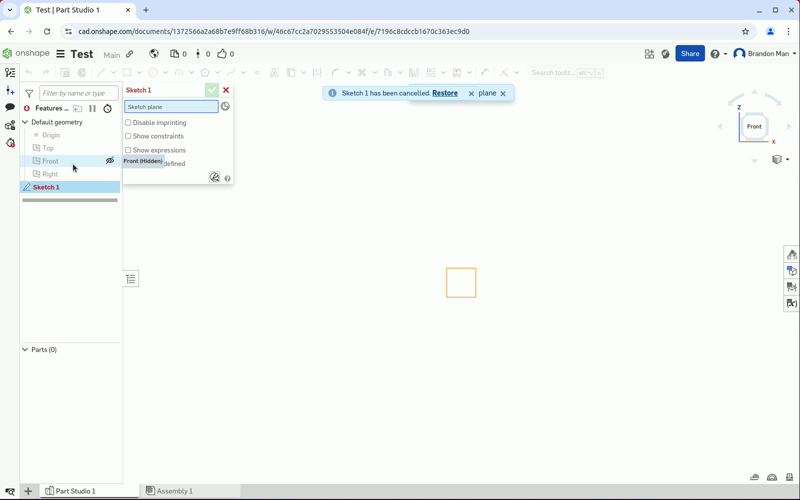
click(73, 163)
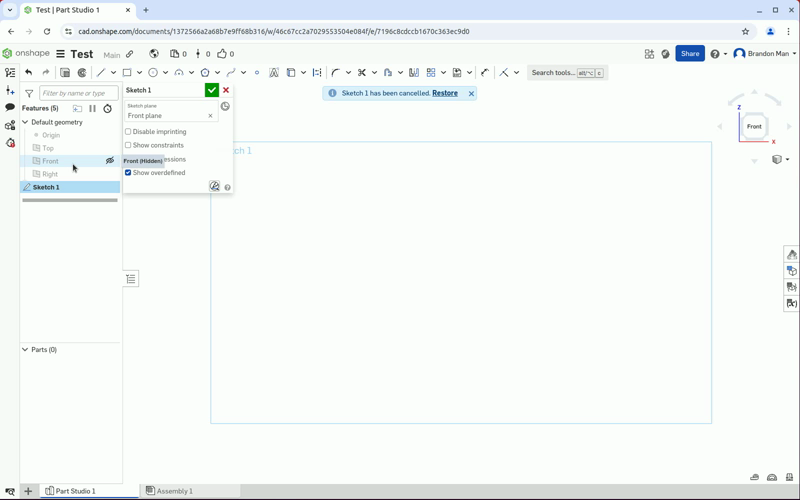
mouse_move(73, 352)
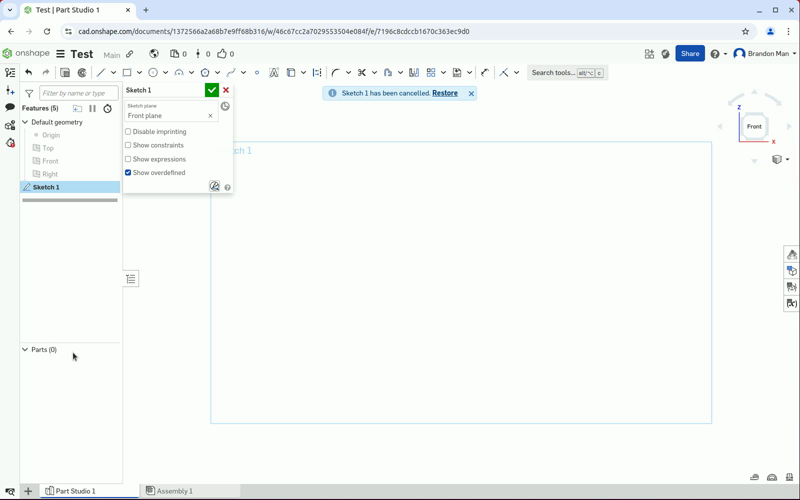
key(y)
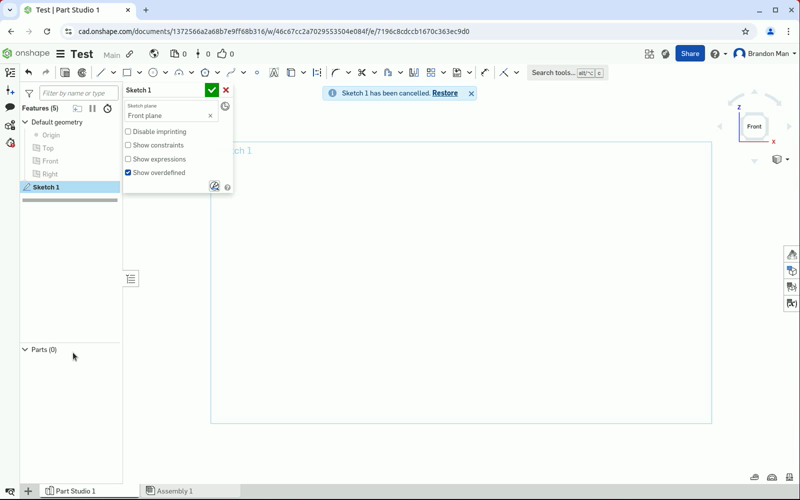
key(l)
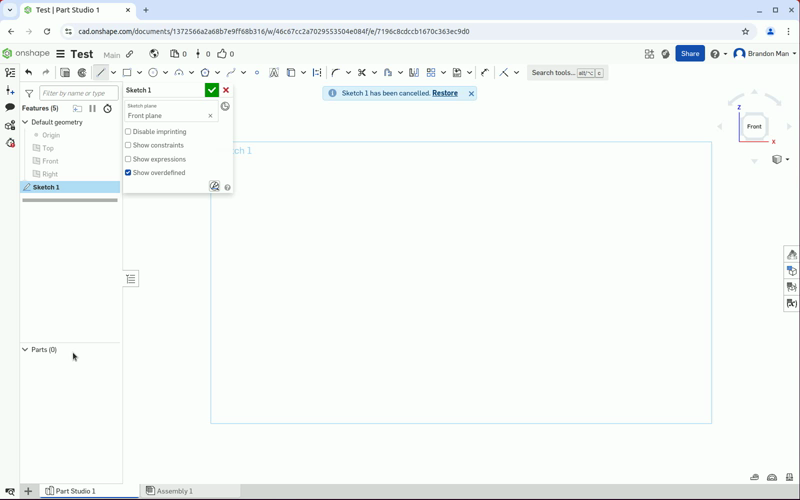
key_down(shift)
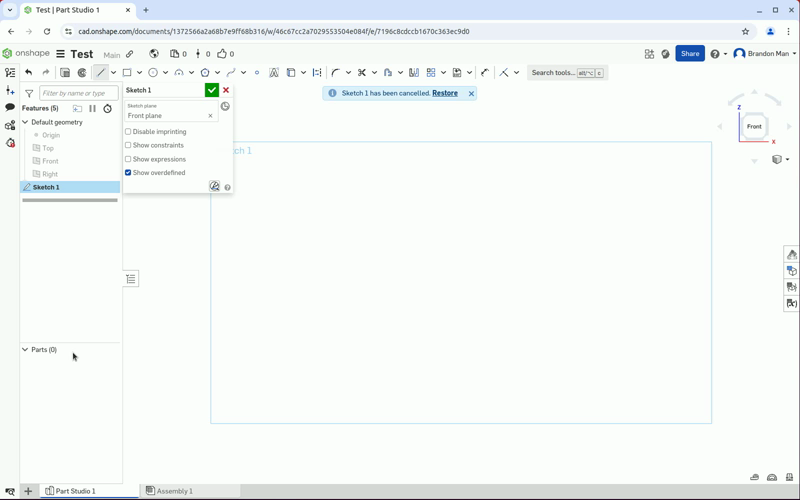
mouse_move(348, 395)
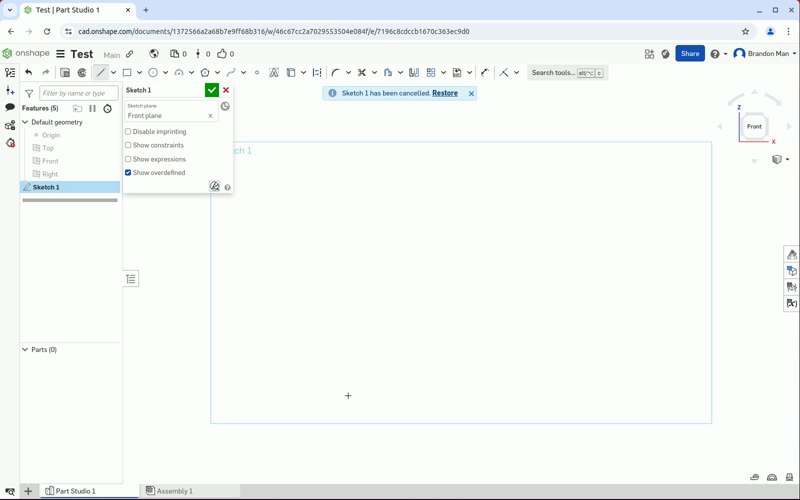
click(348, 395)
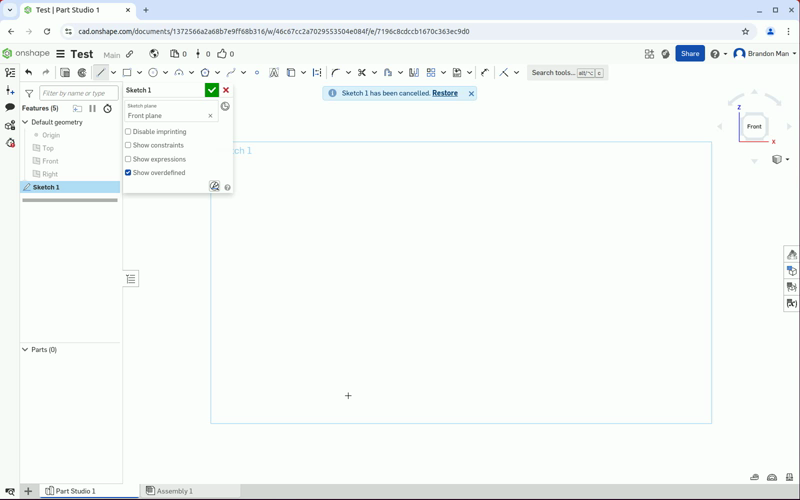
key_up(shift)
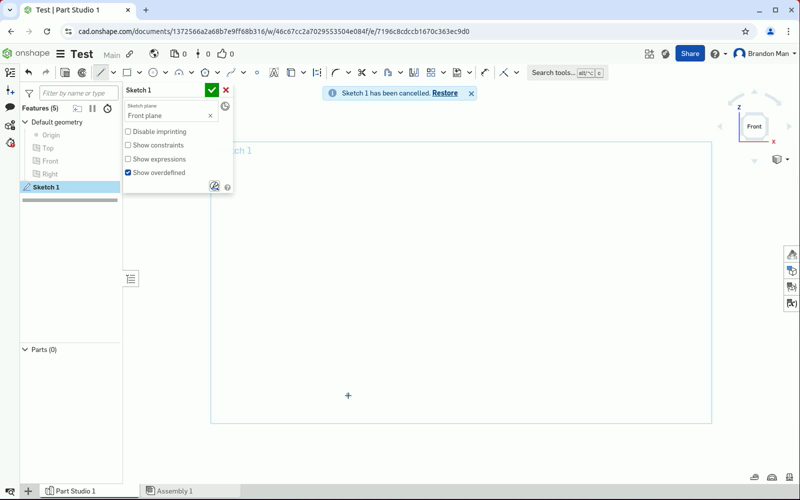
key_down(shift)
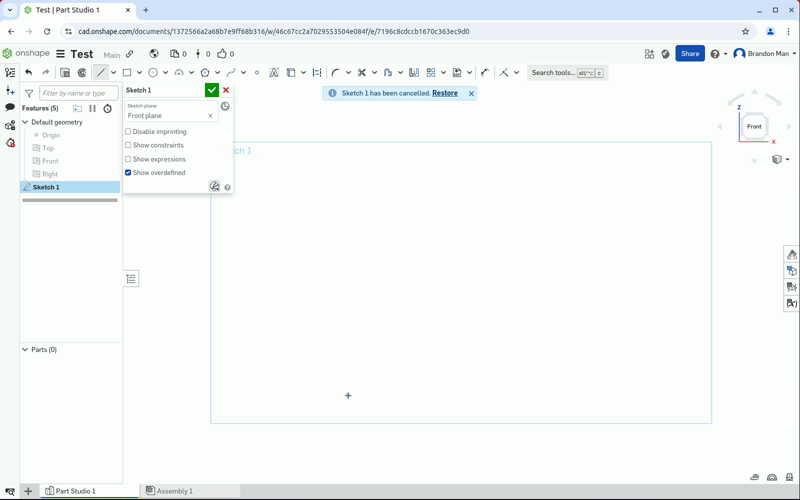
mouse_move(572, 395)
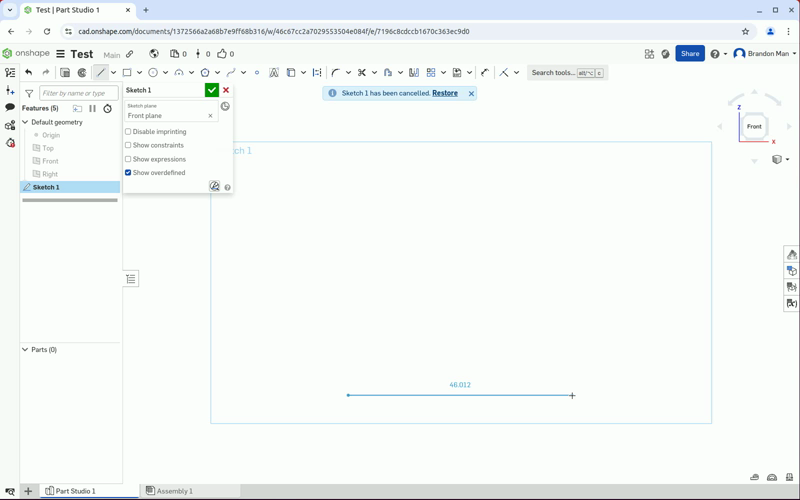
click(572, 395)
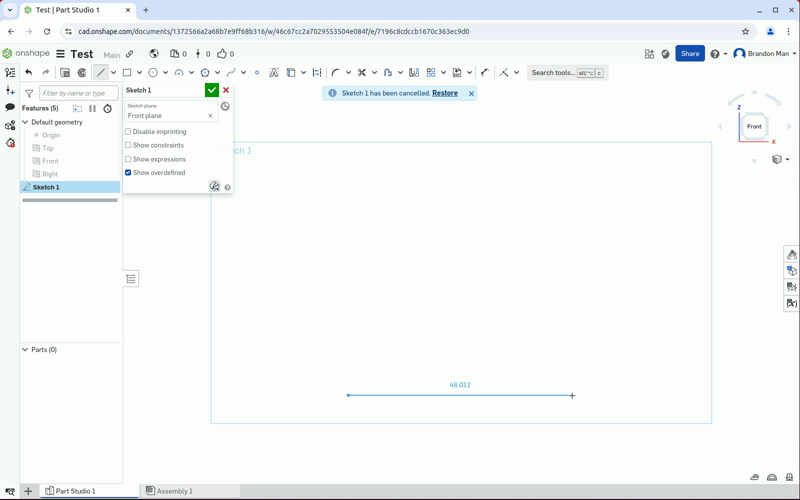
key_up(shift)
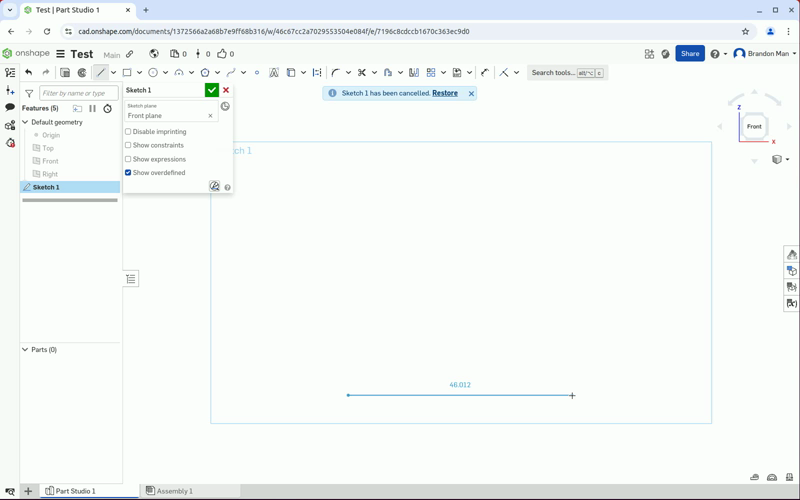
key_down(shift)
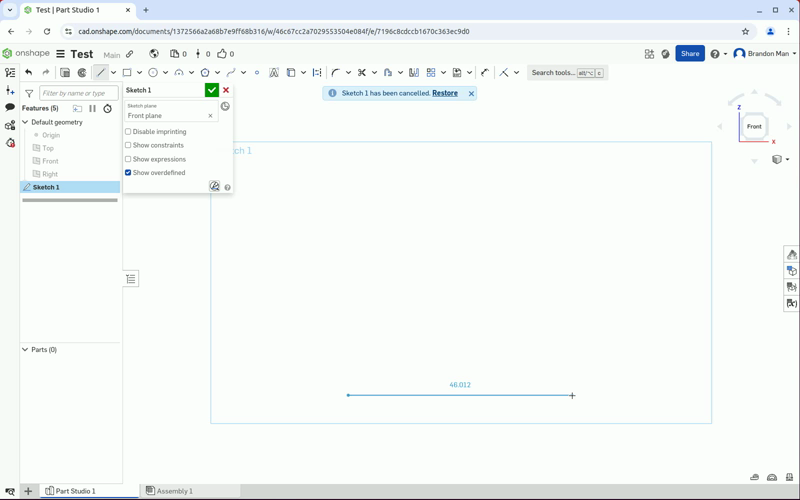
mouse_move(572, 171)
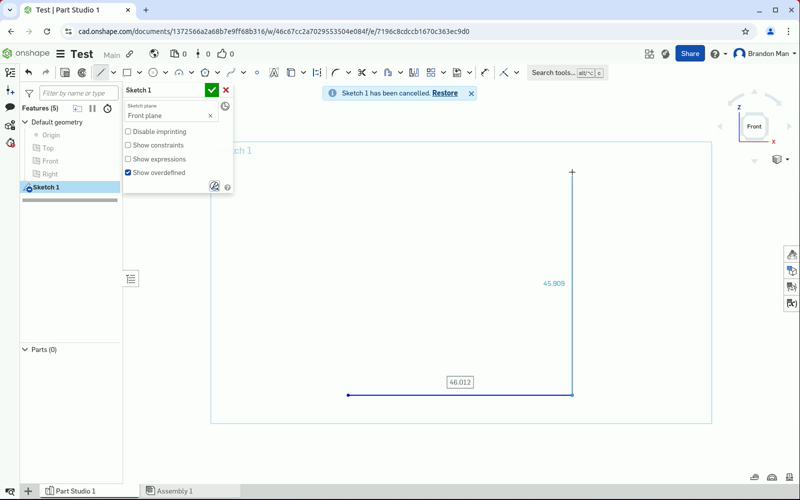
click(572, 171)
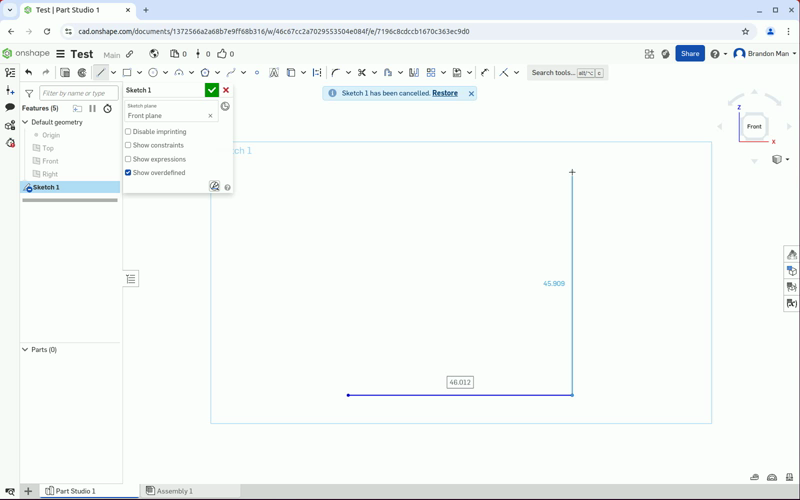
key_up(shift)
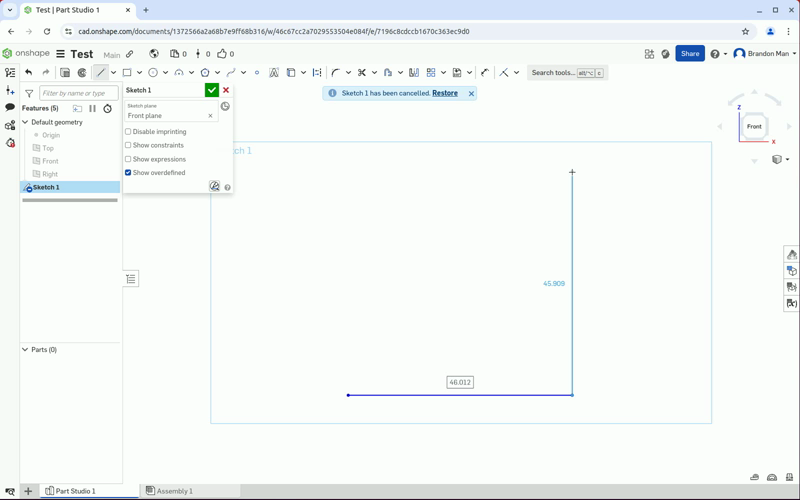
key_down(shift)
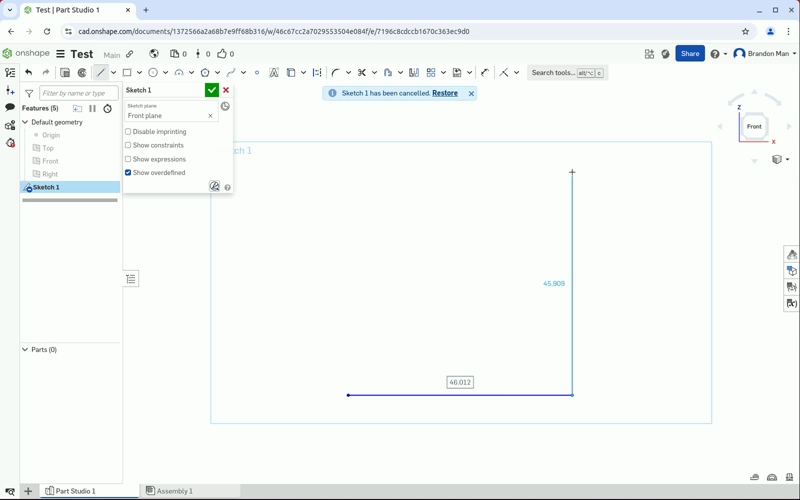
mouse_move(348, 171)
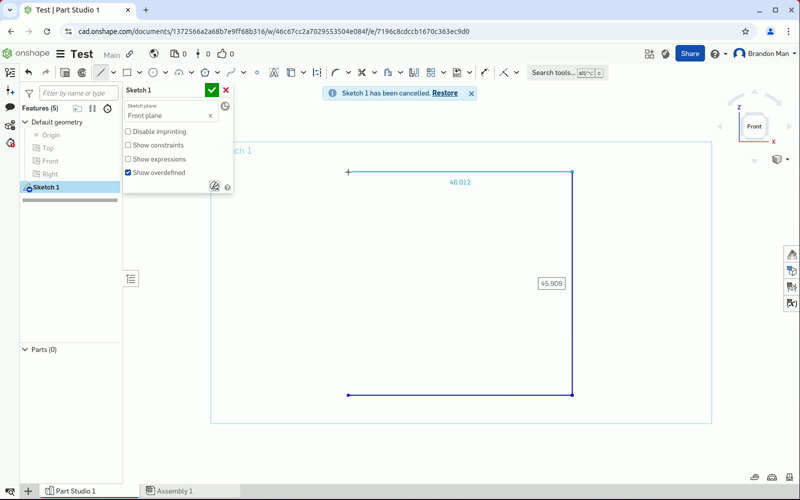
click(348, 171)
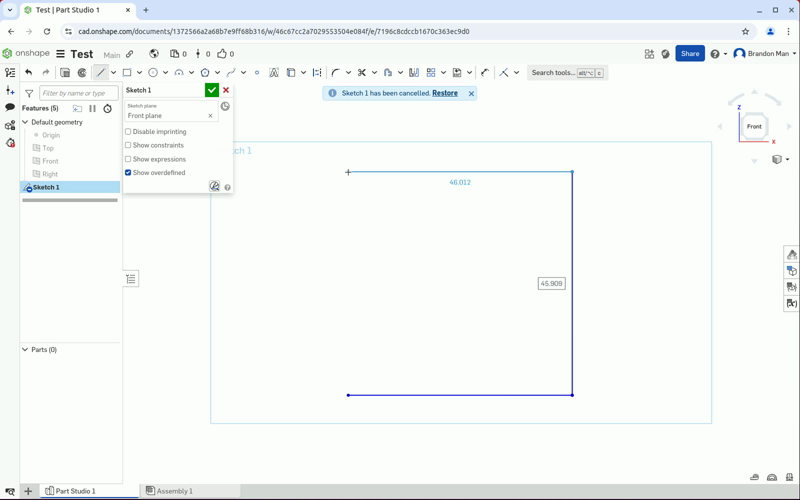
key_up(shift)
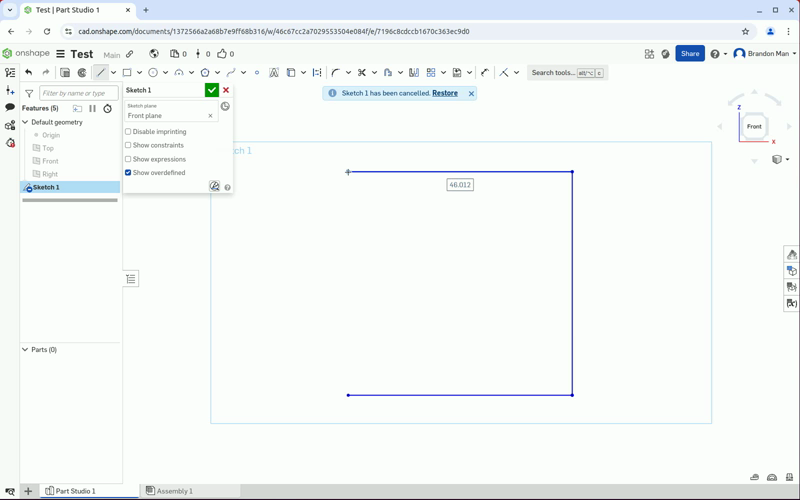
key_down(shift)
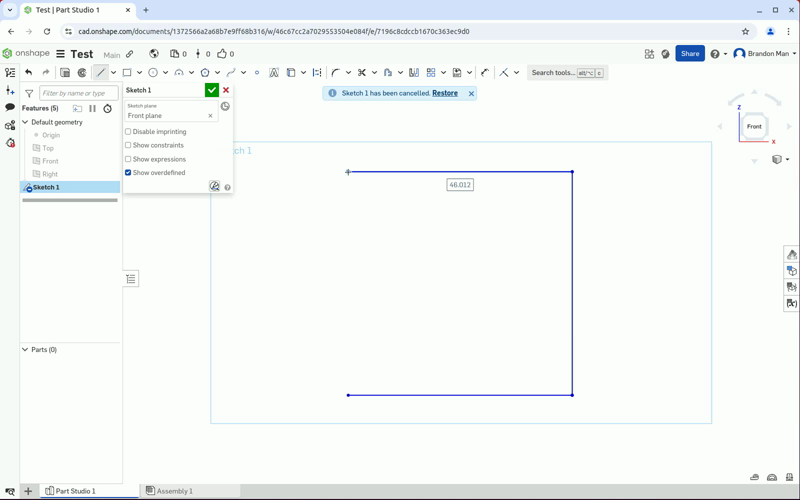
mouse_move(348, 395)
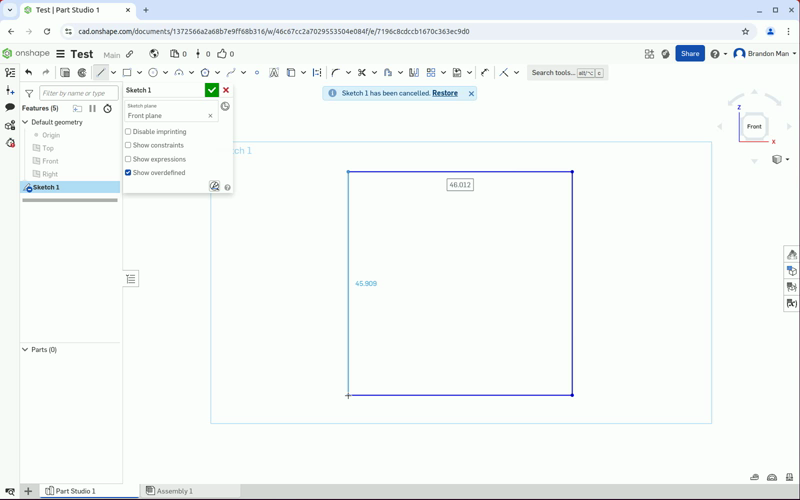
key_up(shift)
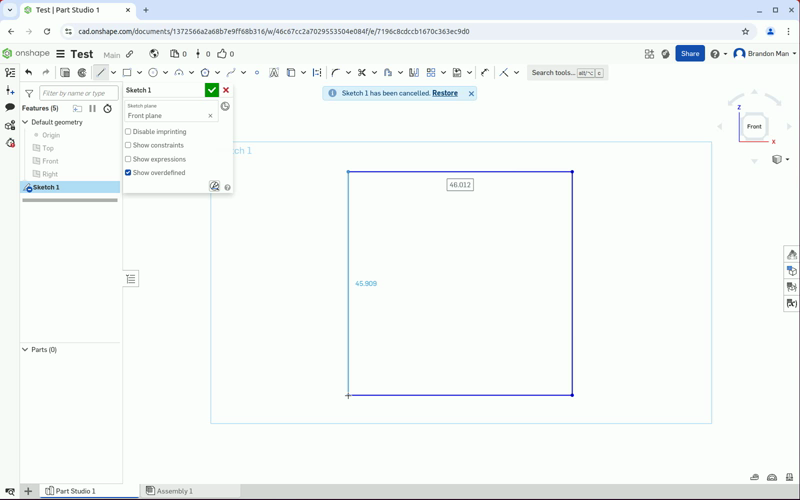
click(348, 395)
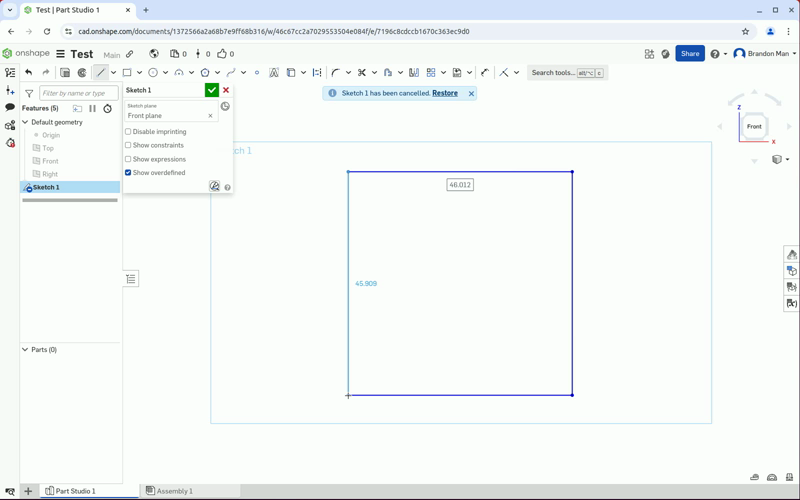
key(esc)
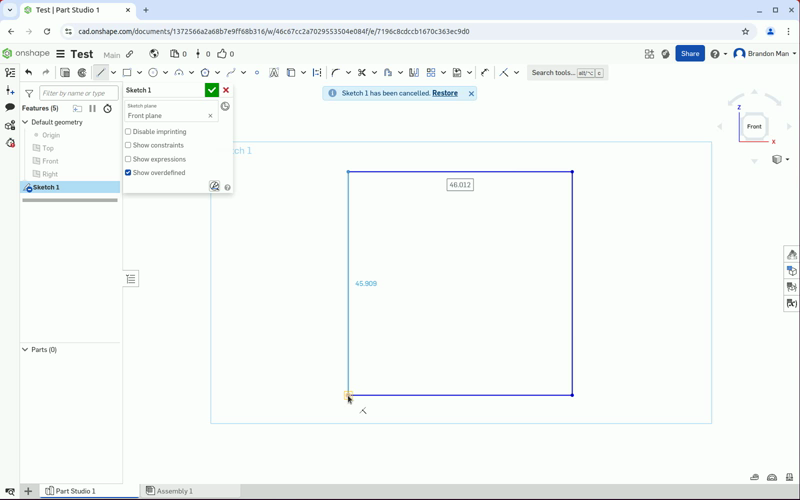
mouse_move(498, 346)
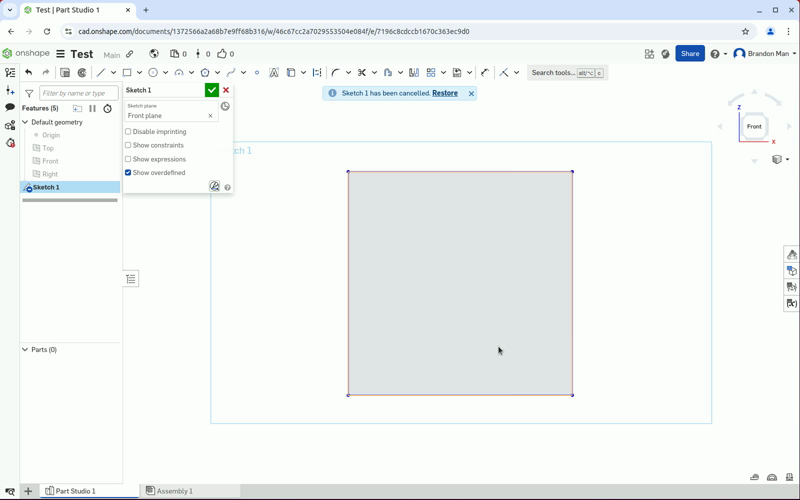
click(498, 346)
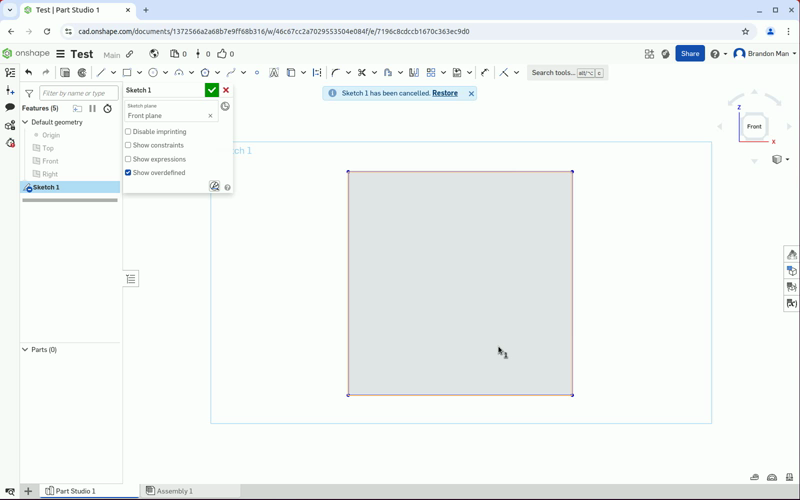
mouse_move(73, 352)
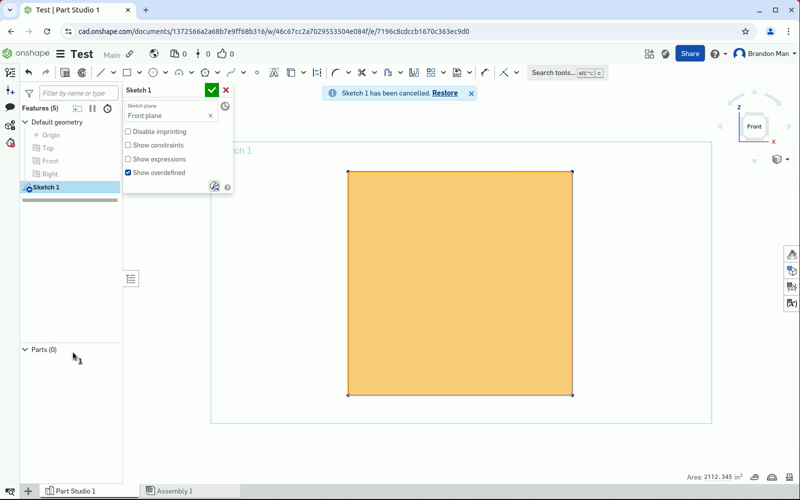
key(shift+y)
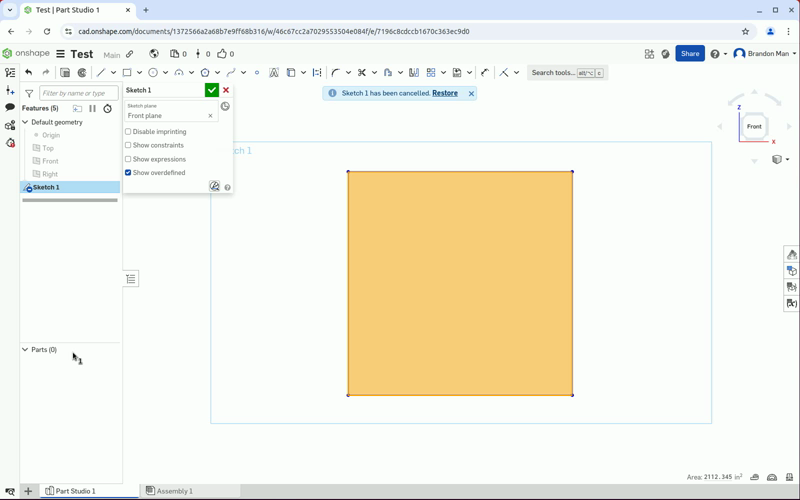
key(shift+e)
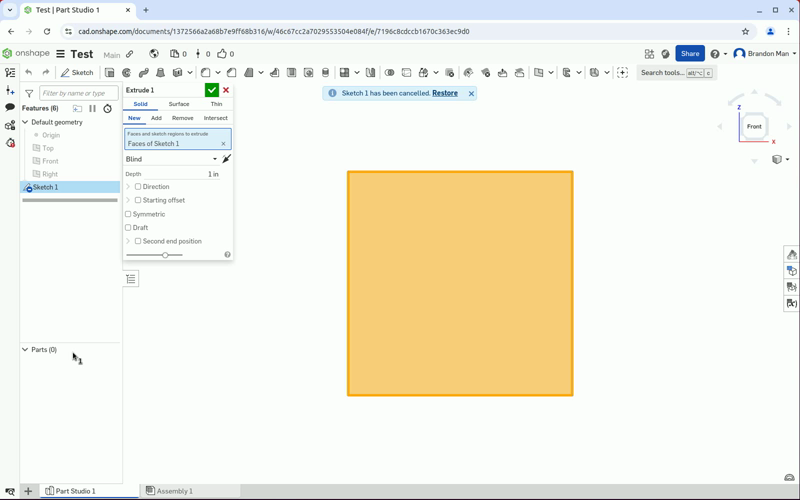
mouse_move(143, 106)
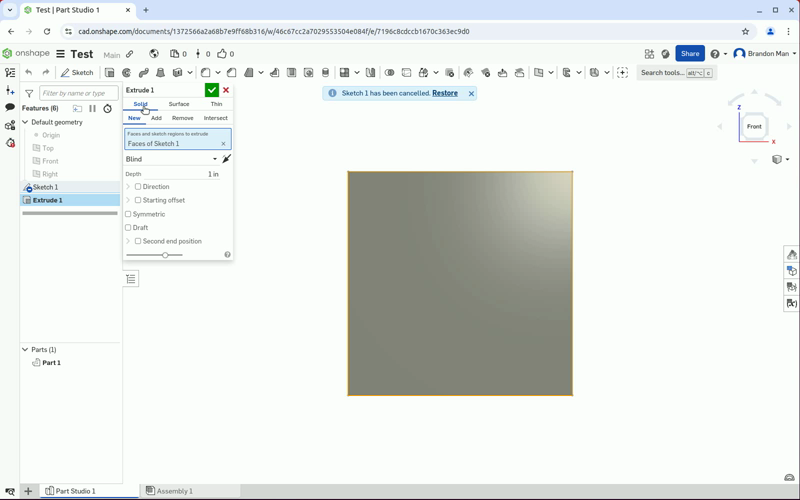
click(143, 106)
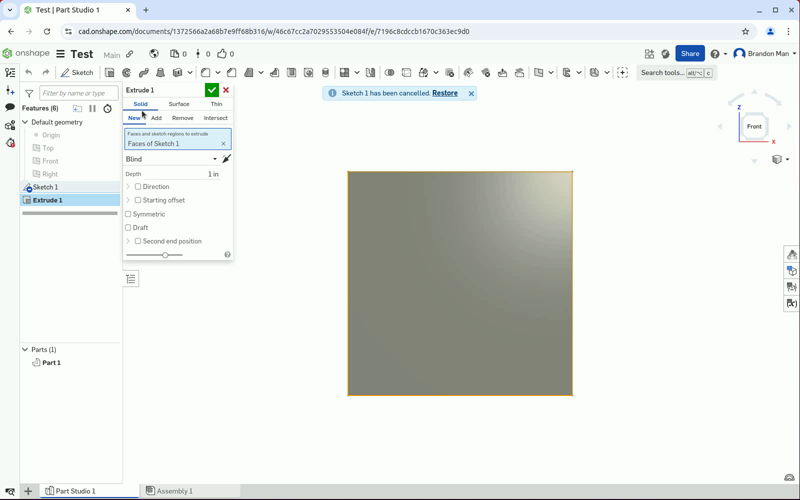
mouse_move(137, 120)
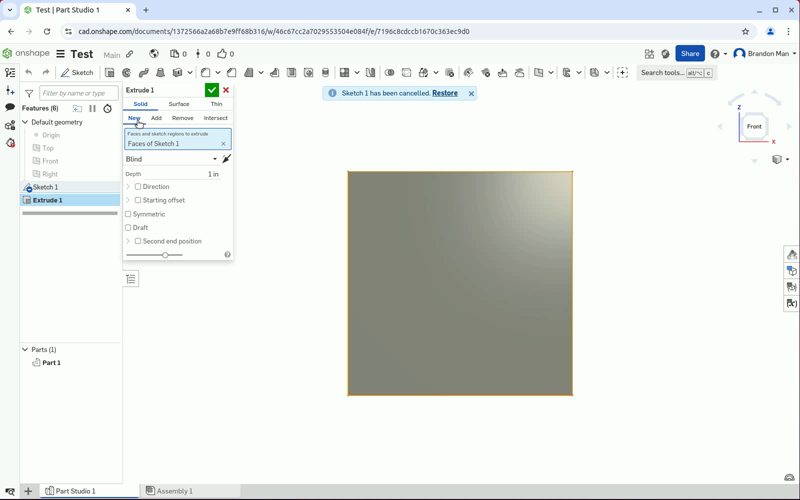
click(137, 120)
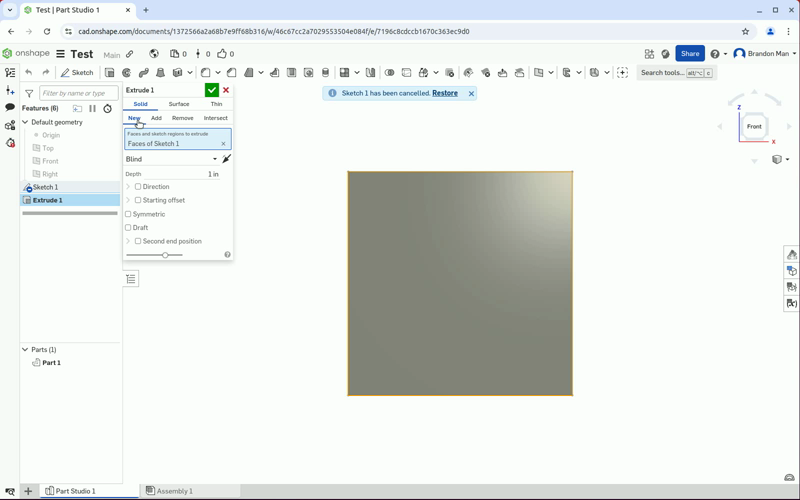
key(tab, 4)
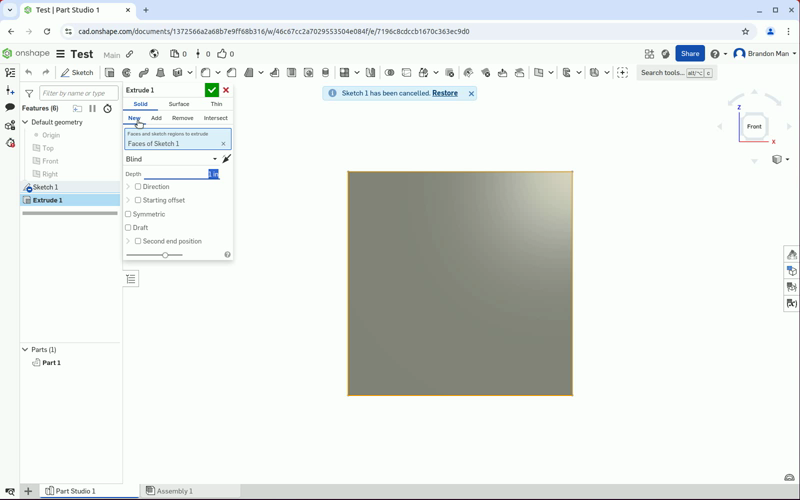
text(23.108)
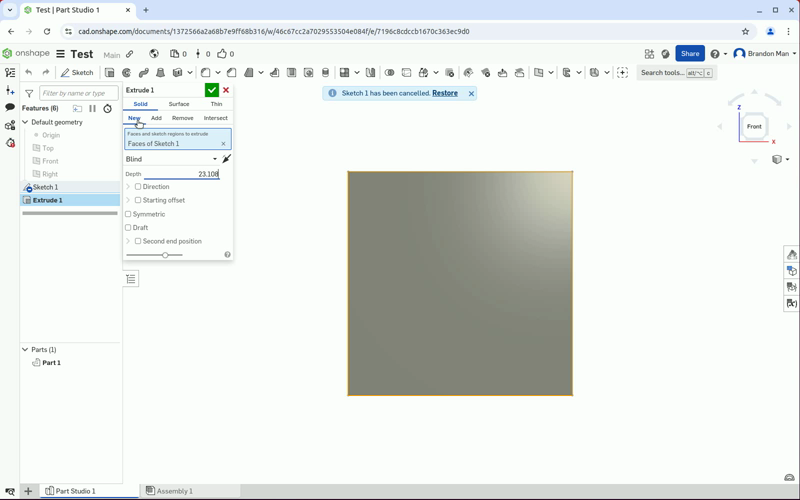
key(tab, 3)
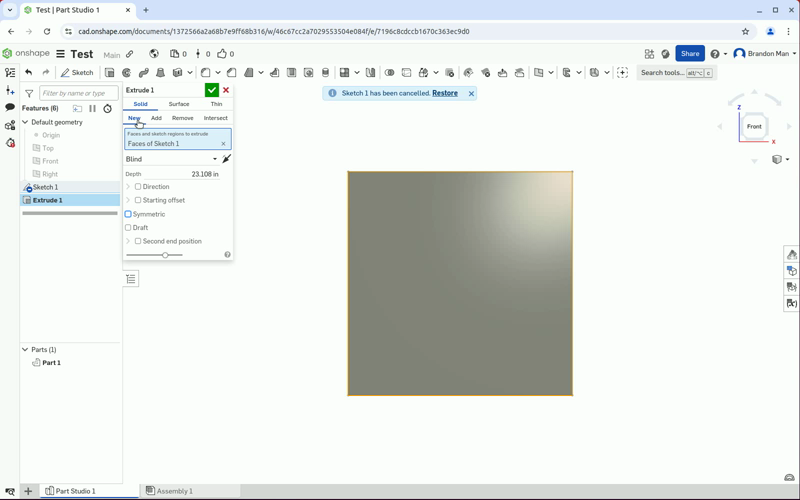
key(space)
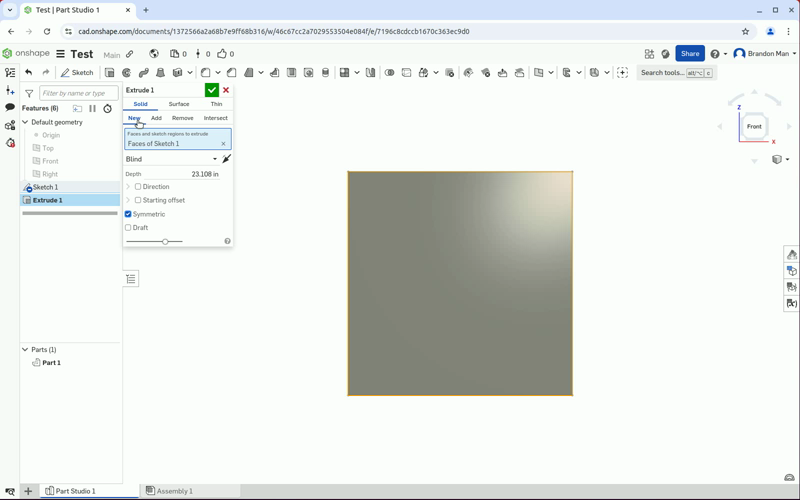
key(enter)
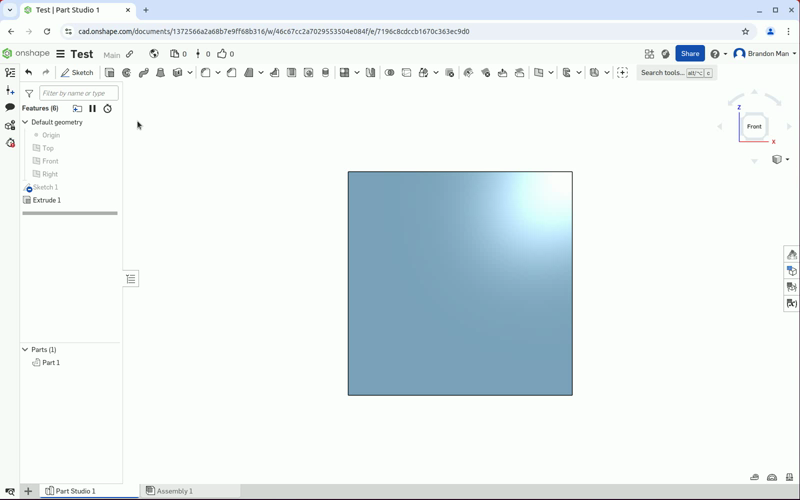
key(shift+h)
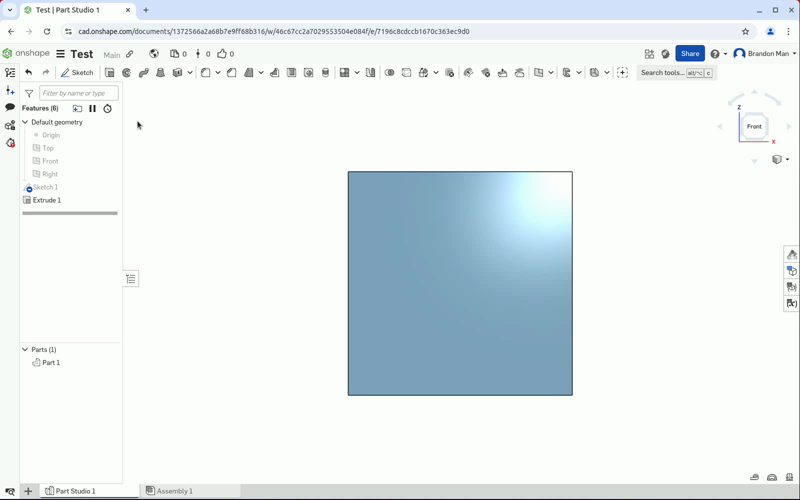
key(shift+h)
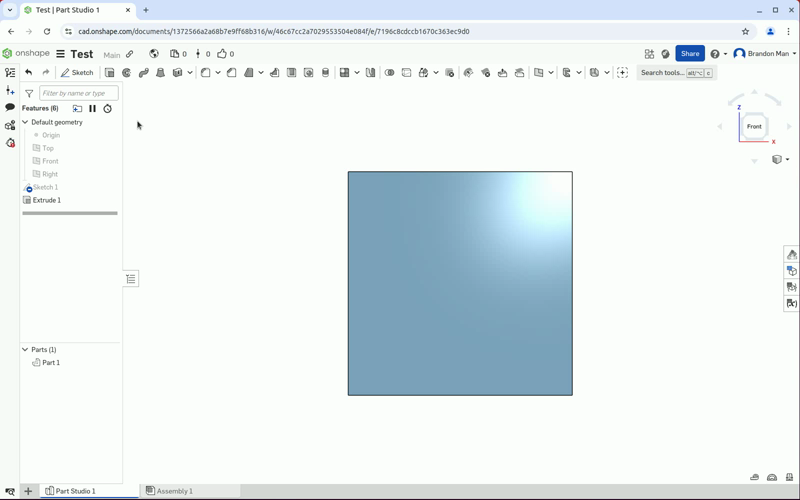
mouse_move(73, 189)
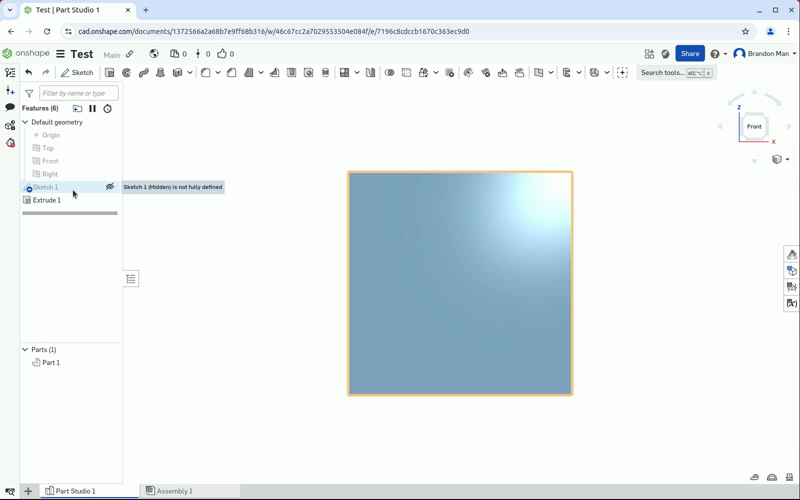
click(73, 189)
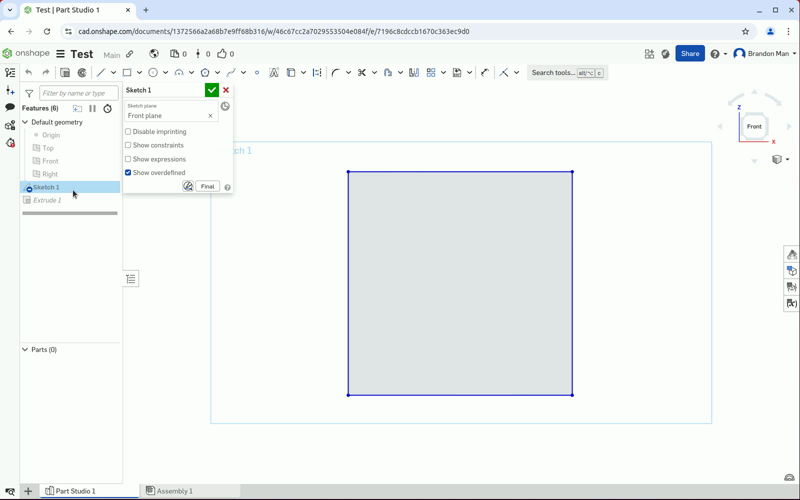
mouse_move(229, 92)
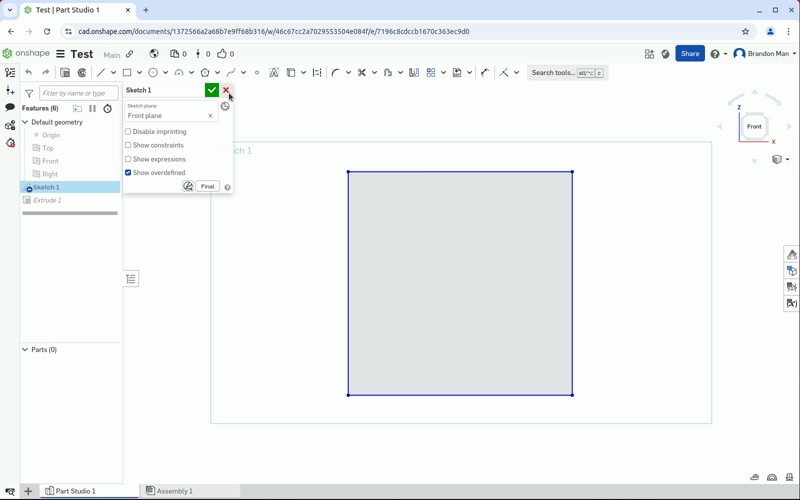
click(229, 92)
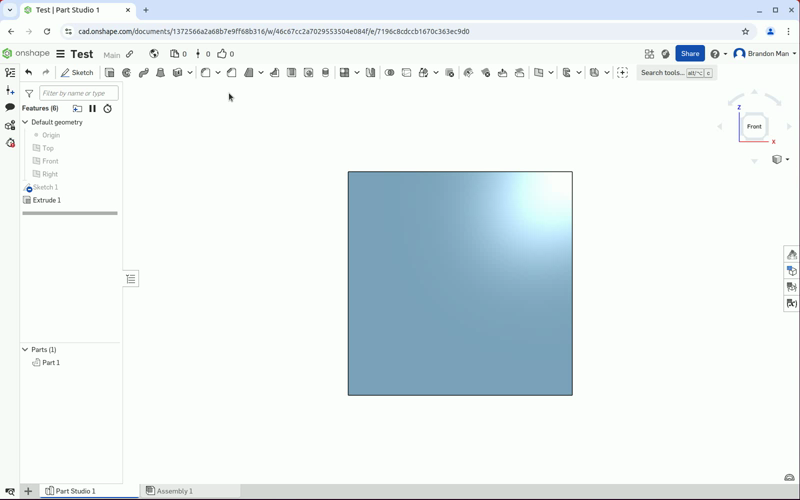
mouse_move(541, 75)
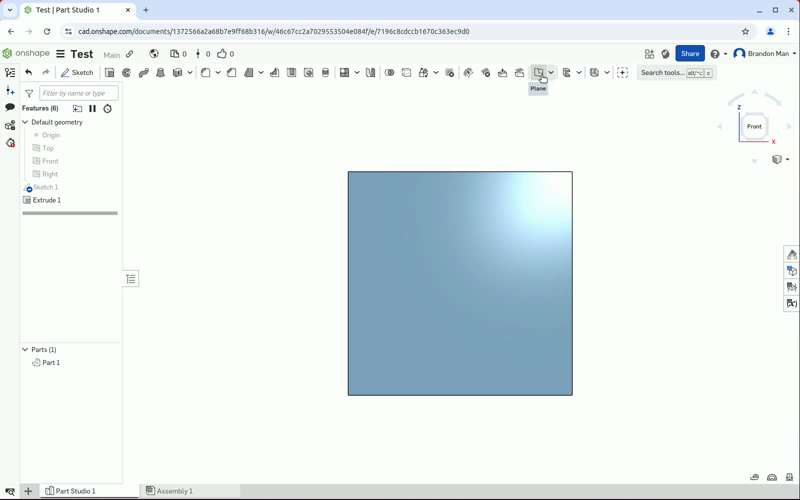
click(541, 75)
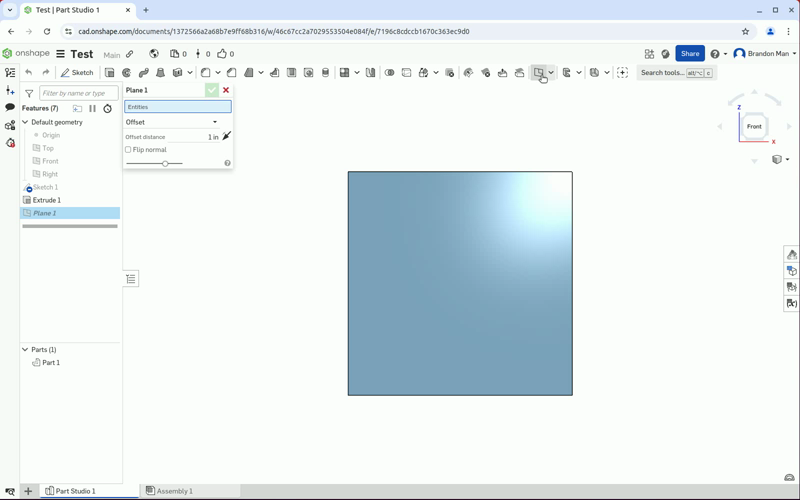
mouse_move(73, 163)
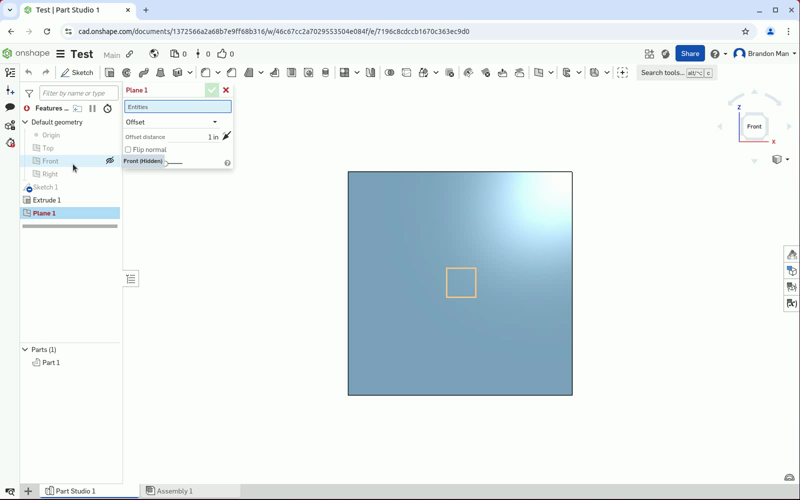
click(73, 163)
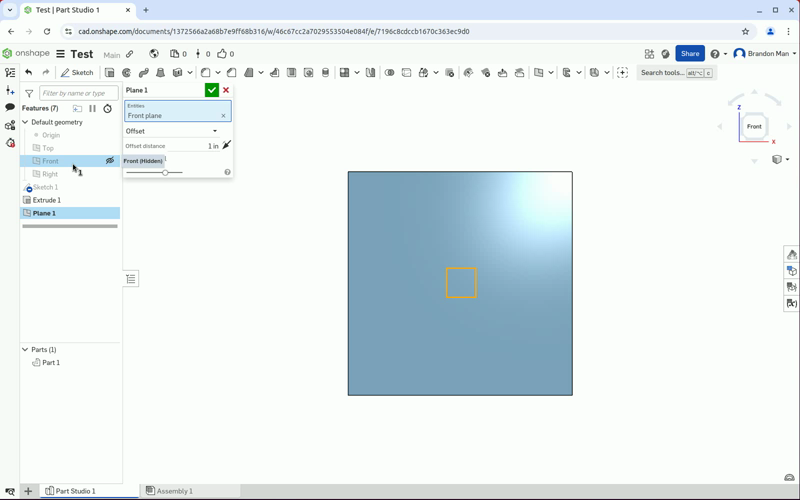
key(tab, 2)
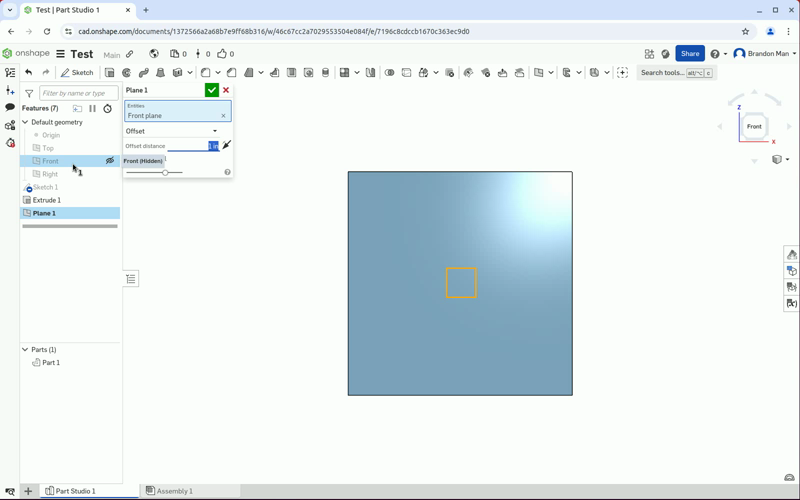
text(11.554)
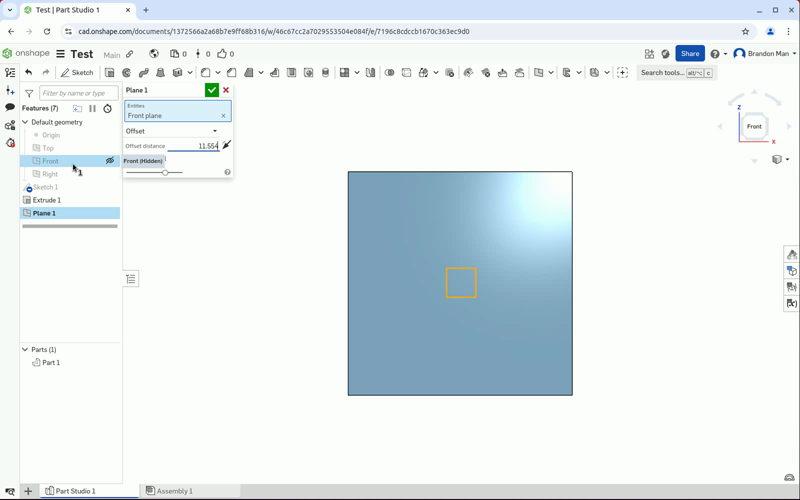
key(enter, 2)
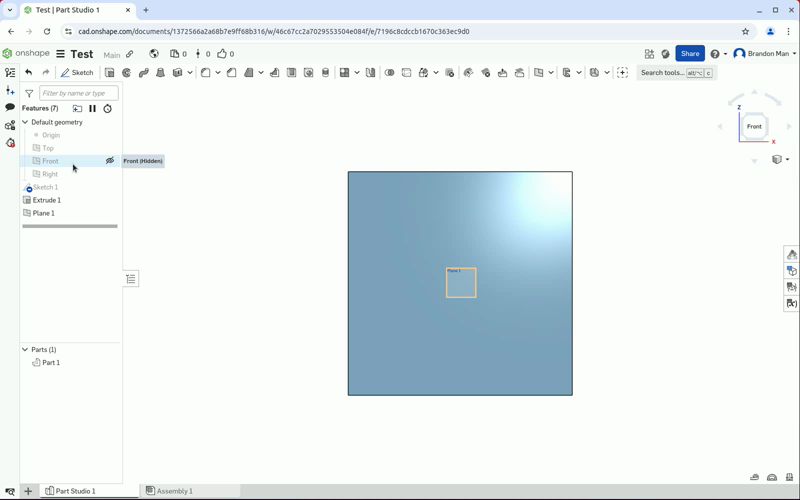
key(shift+s)
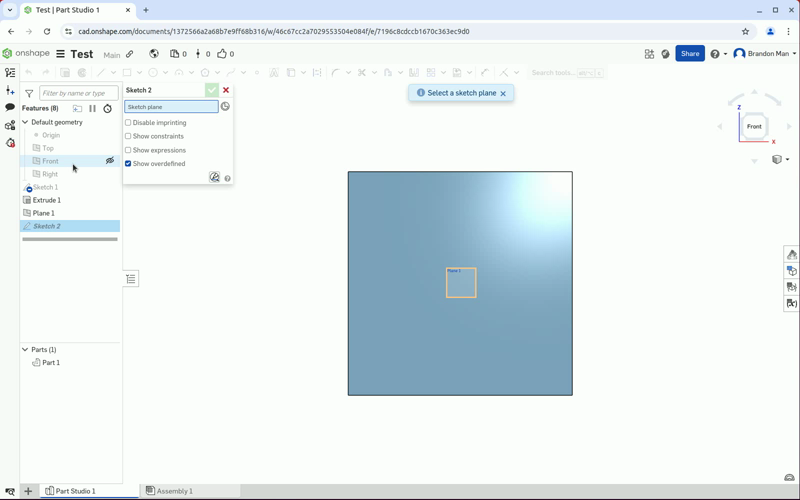
mouse_move(73, 215)
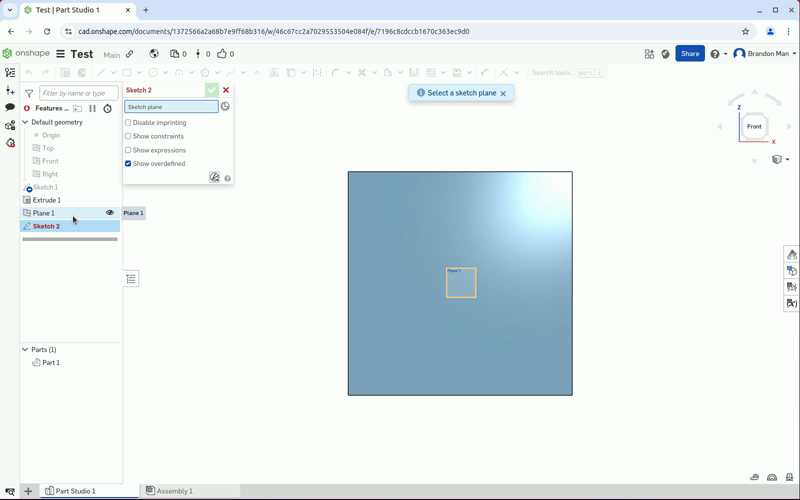
click(73, 215)
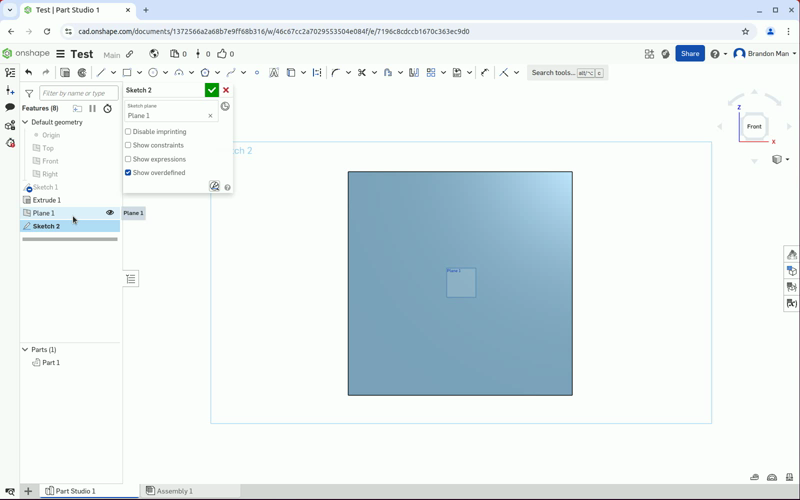
mouse_move(73, 352)
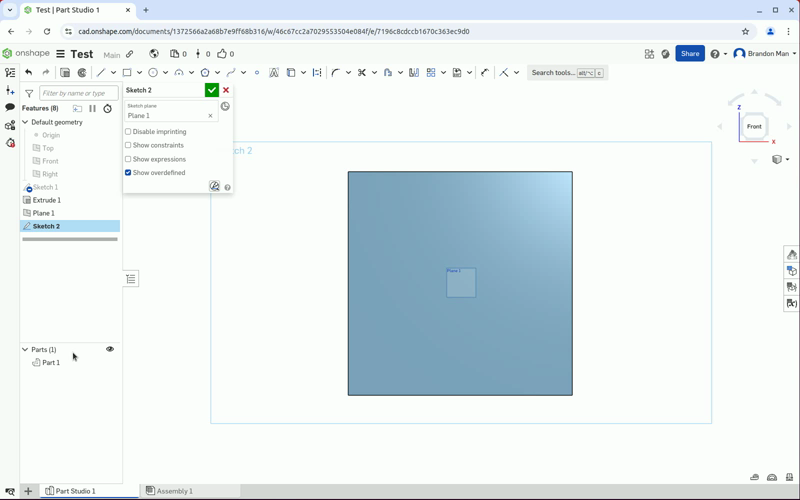
key(y)
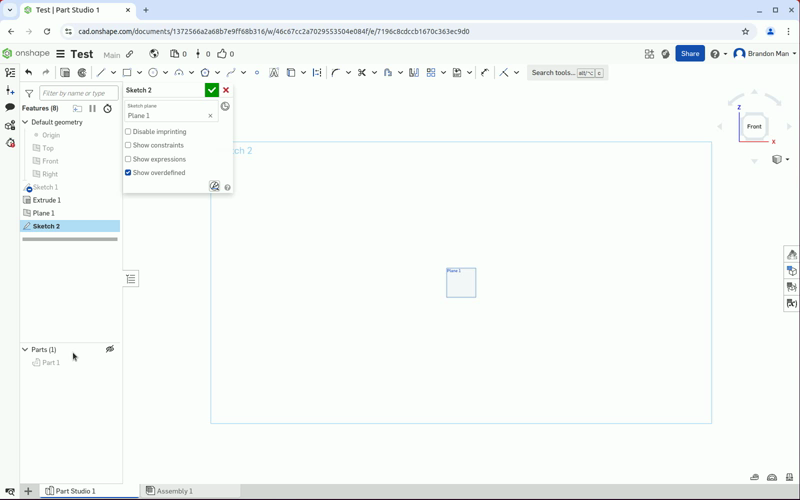
key(c)
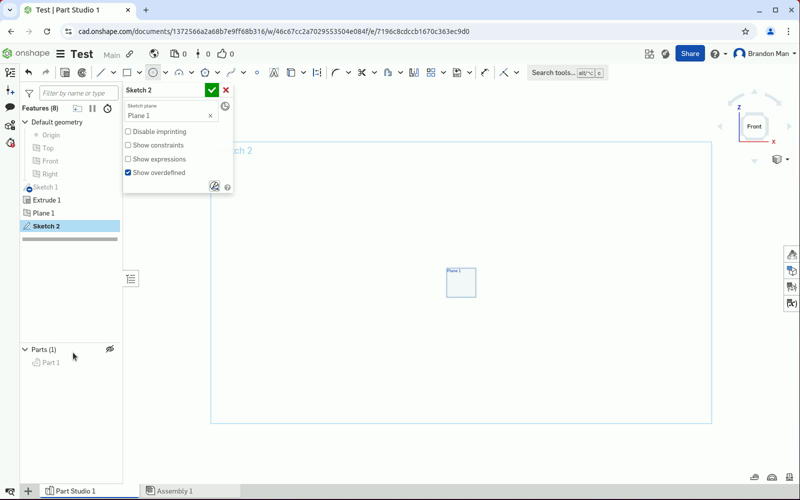
key_down(shift)
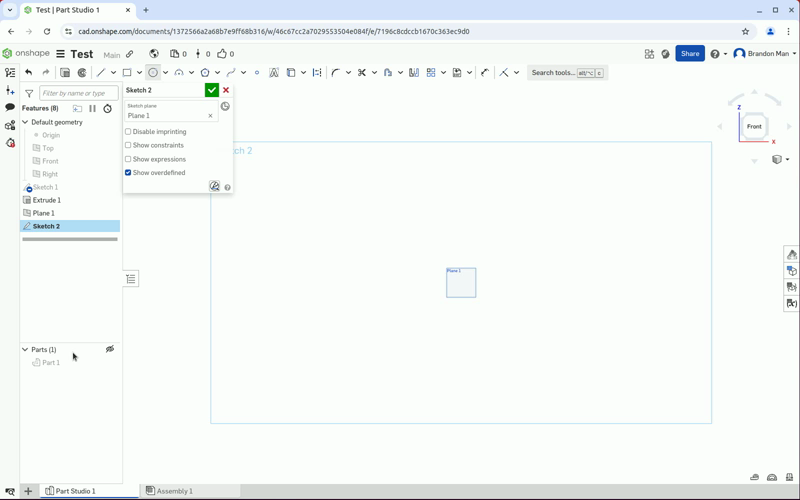
mouse_move(461, 282)
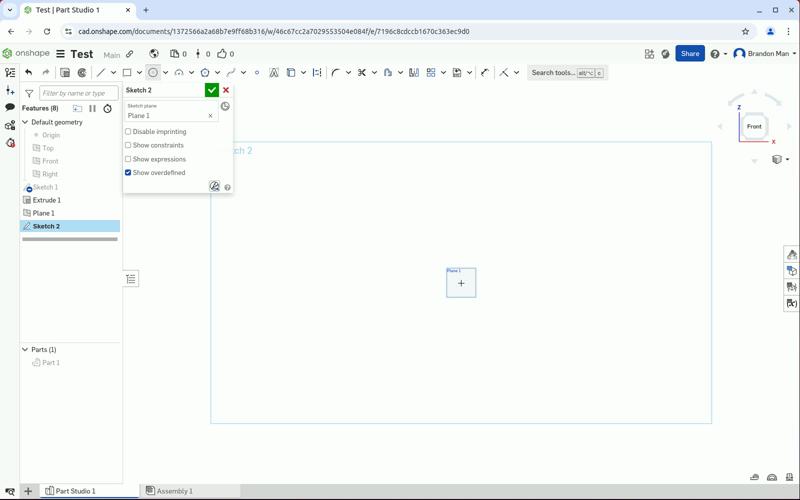
click(461, 282)
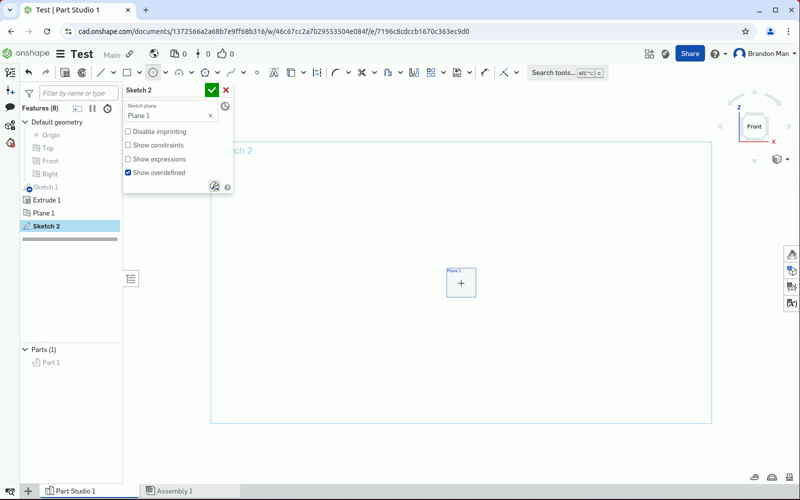
key_up(shift)
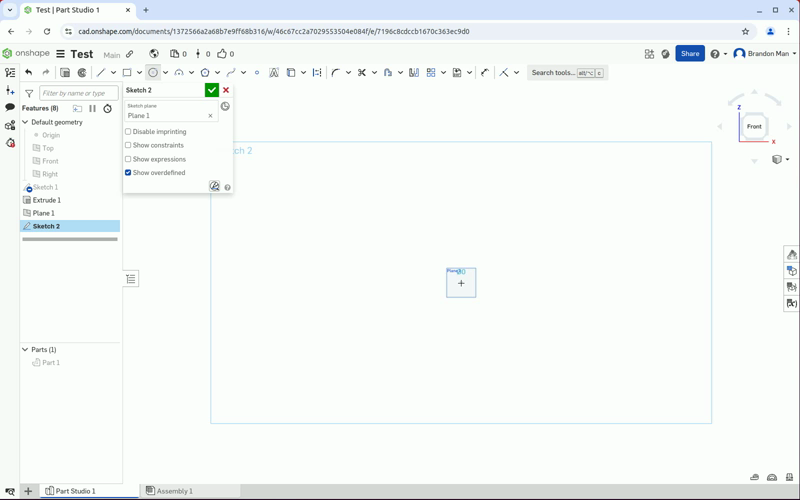
mouse_move(518, 282)
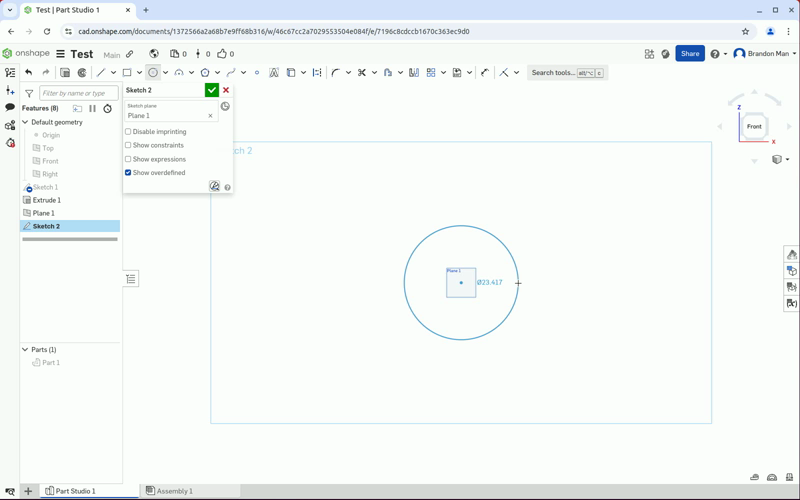
click(518, 282)
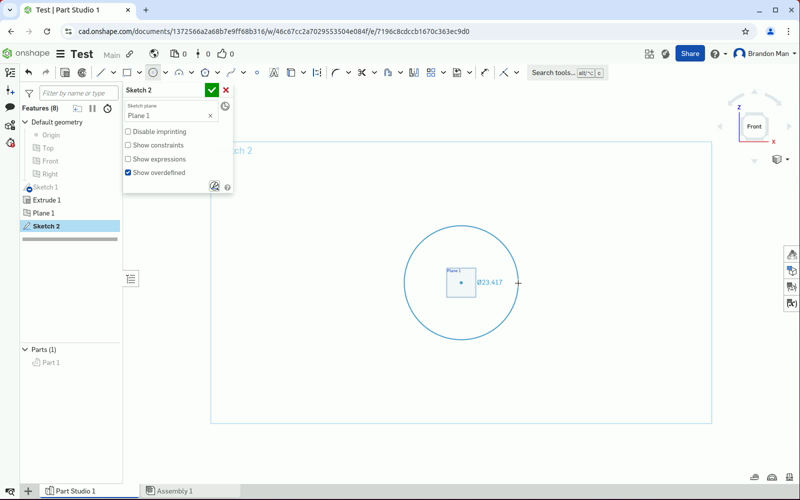
key(esc)
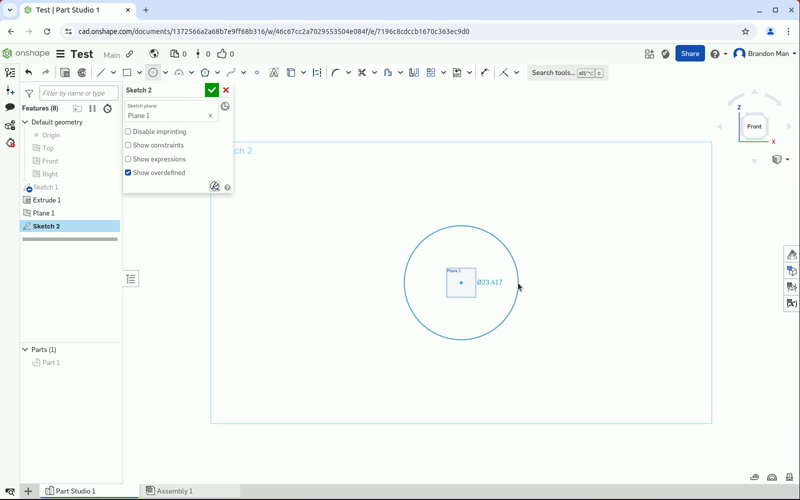
mouse_move(452, 300)
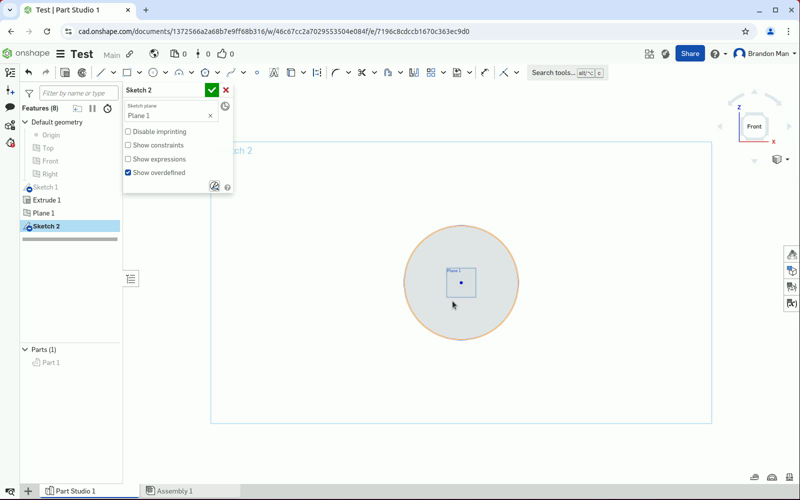
click(452, 300)
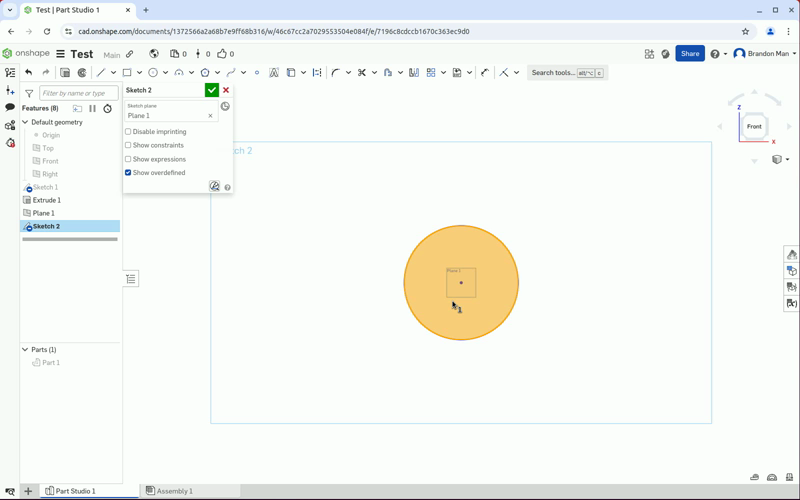
mouse_move(73, 352)
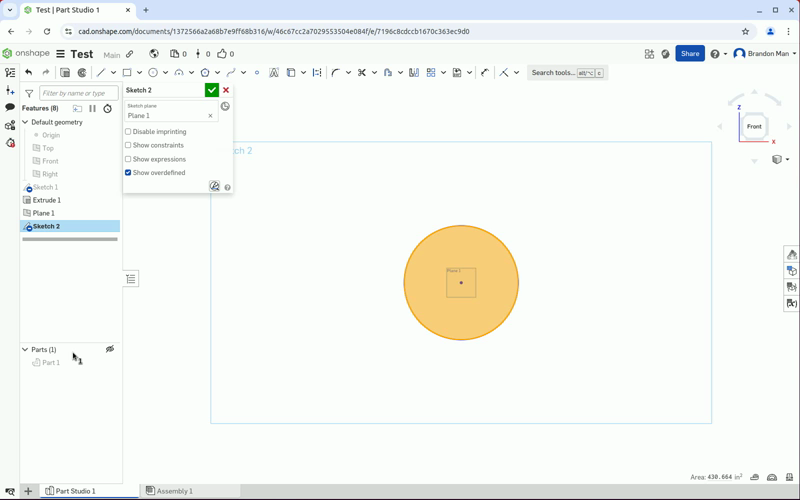
key(shift+y)
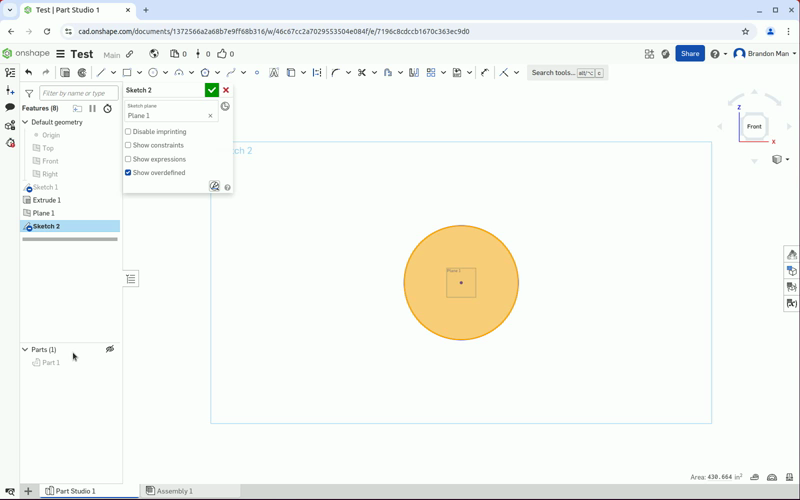
key(shift+e)
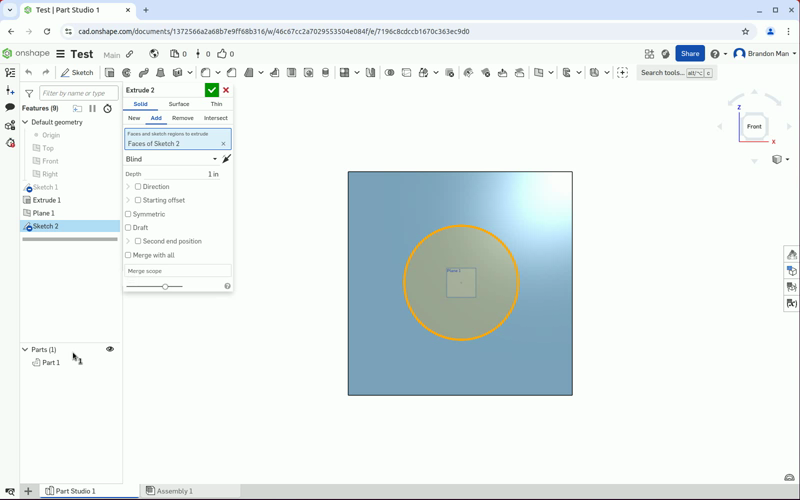
mouse_move(143, 106)
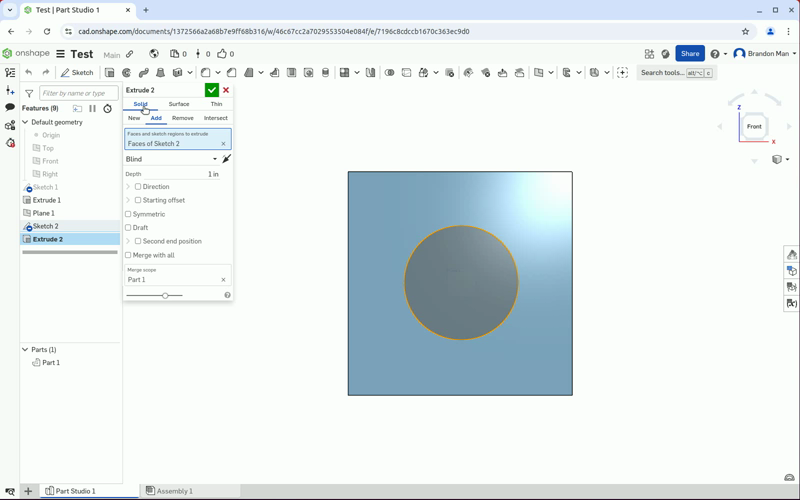
click(143, 106)
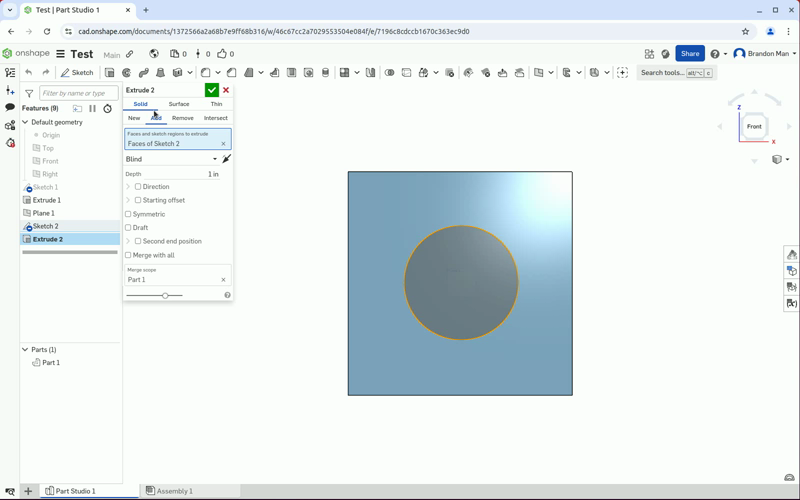
mouse_move(186, 120)
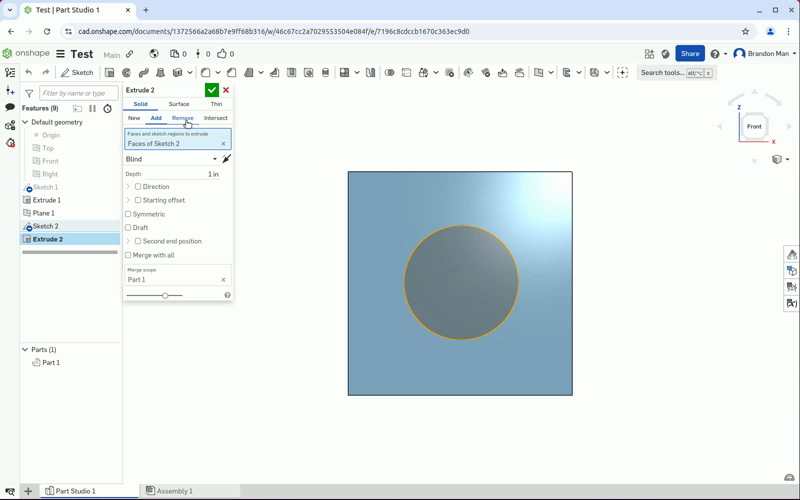
click(186, 120)
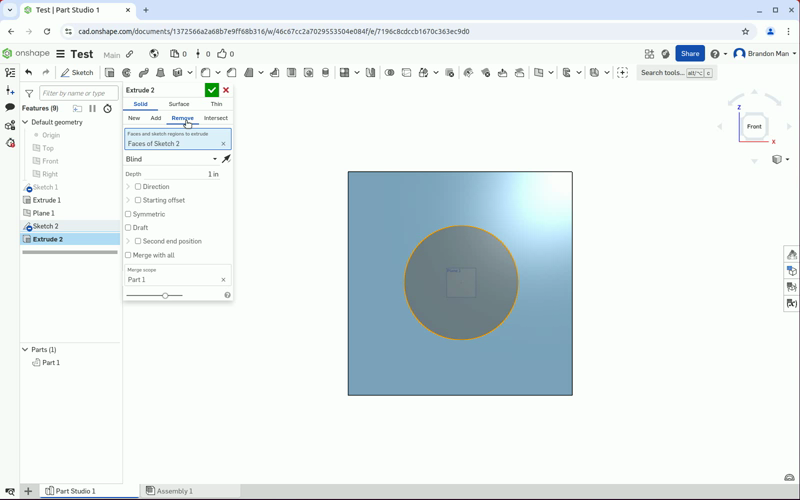
key(tab, 4)
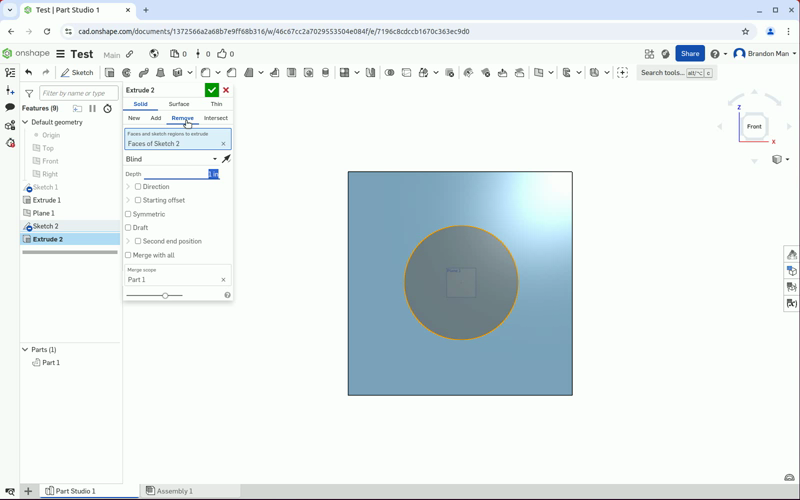
text(18.535)
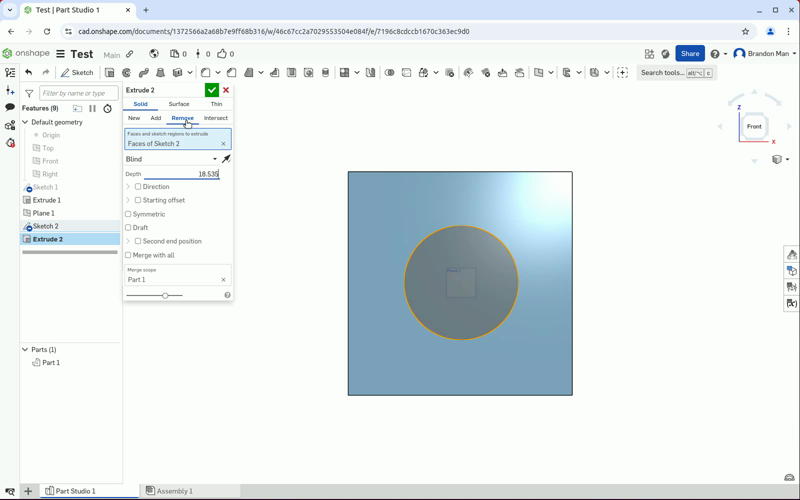
key(tab, 6)
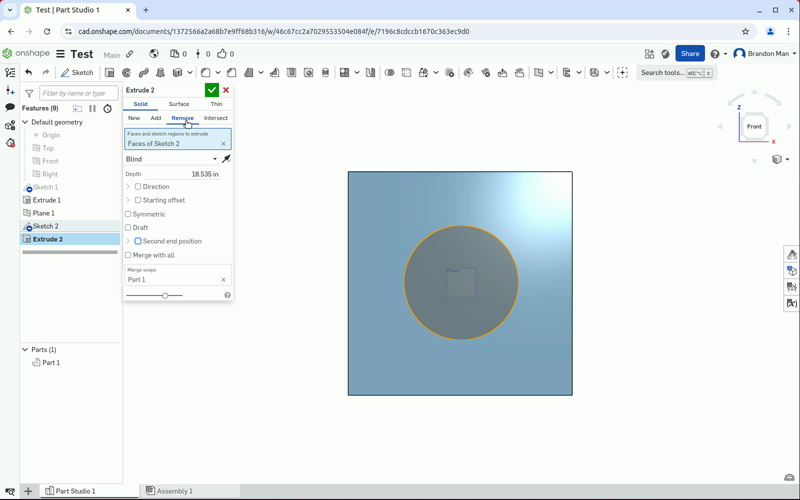
key(space)
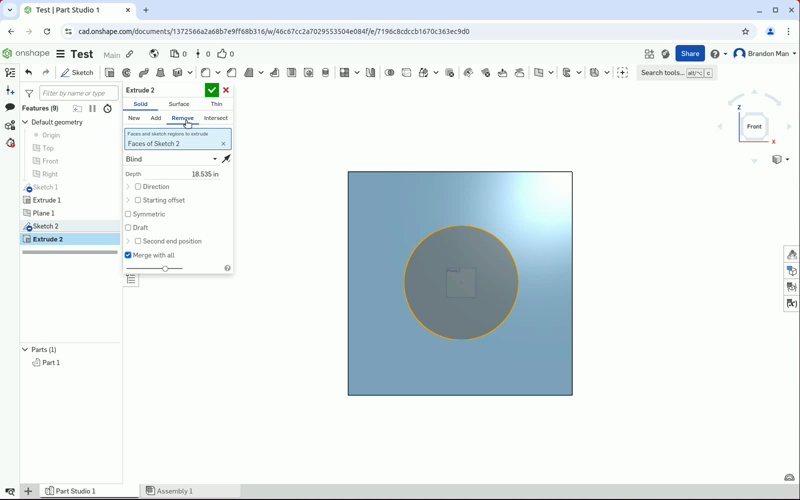
key(enter)
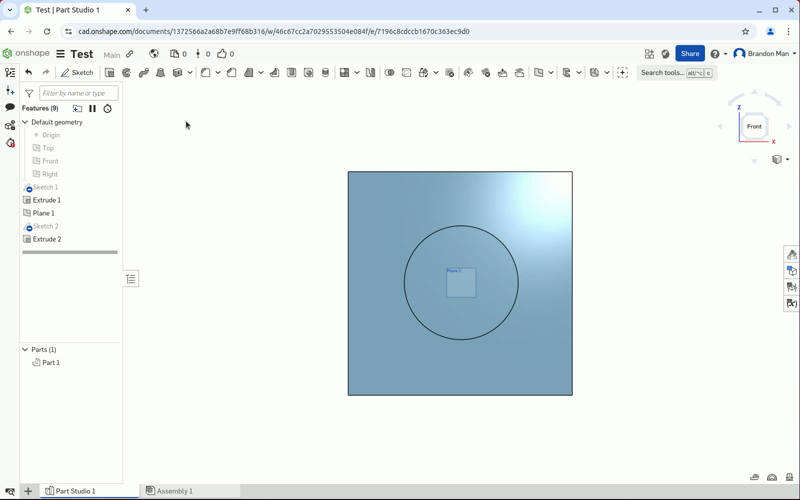
key(shift+h)
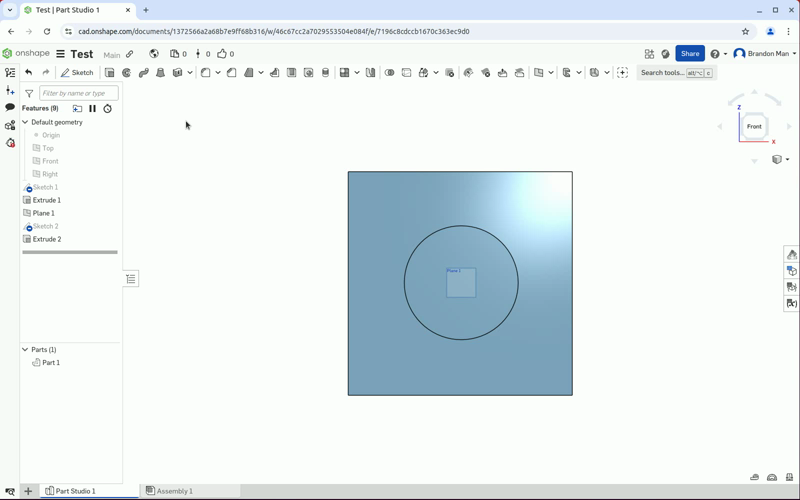
key(shift+h)
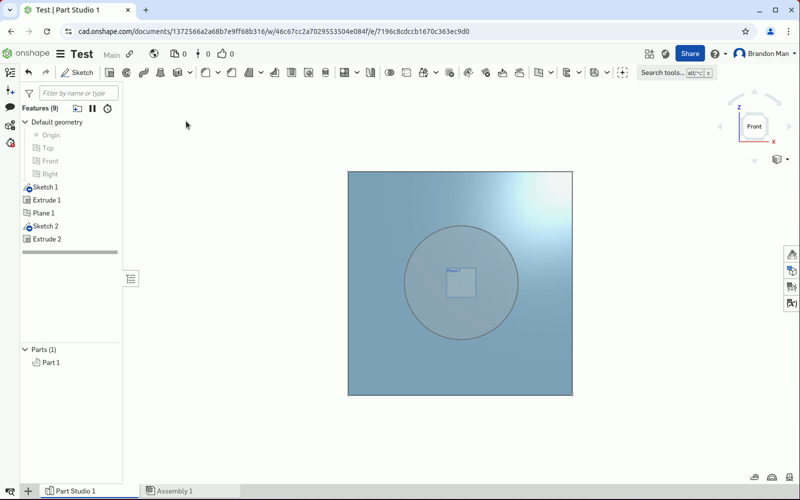
key(shift+7)
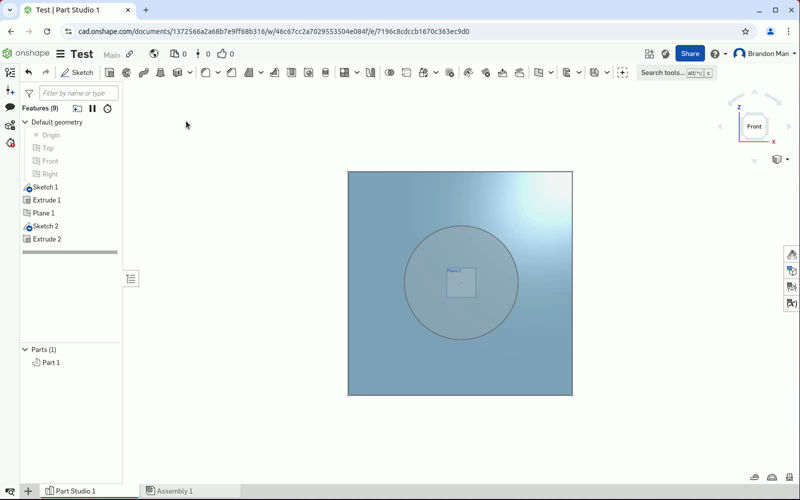
key(left, 2)
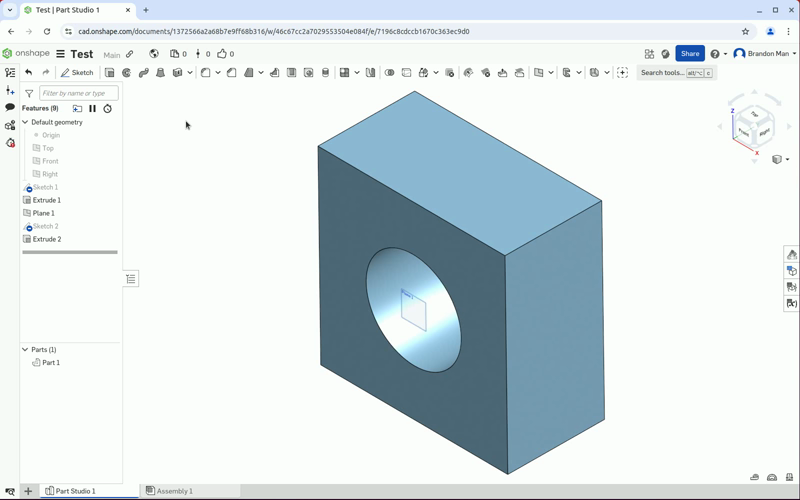
key(down, 2)
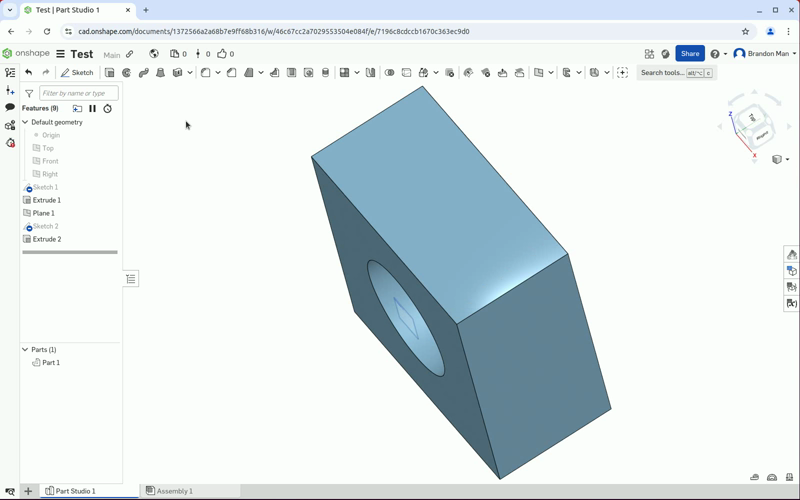
key(up, 2)
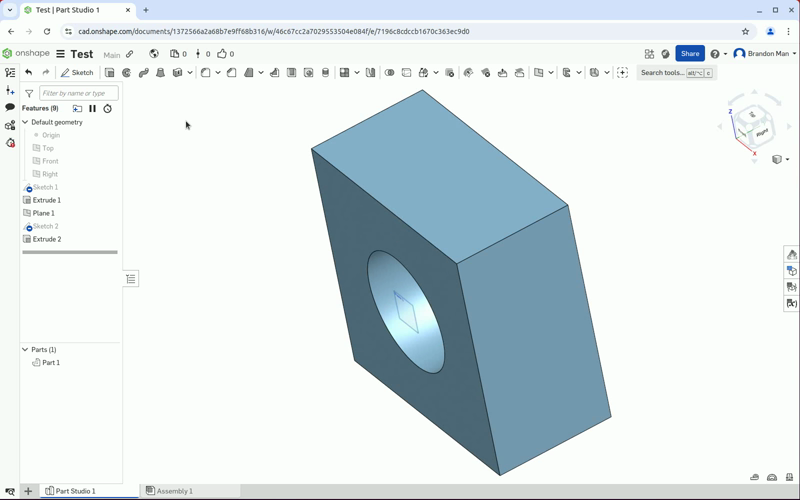
key(right, 2)
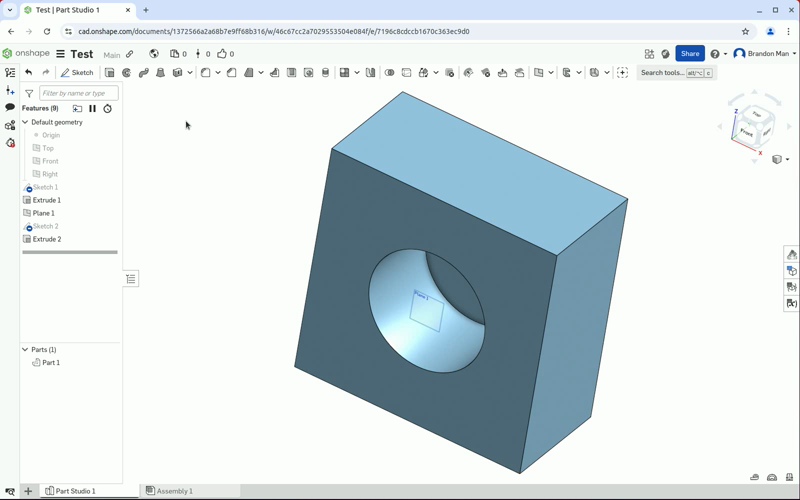
mouse_move(73, 189)
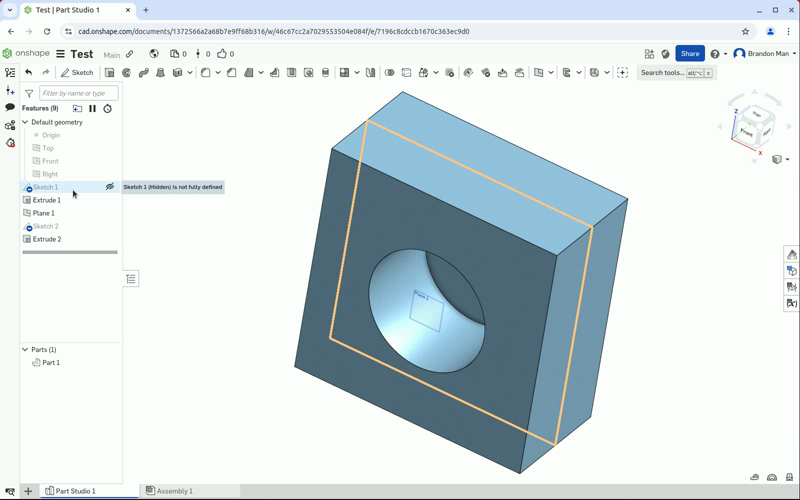
click(73, 189)